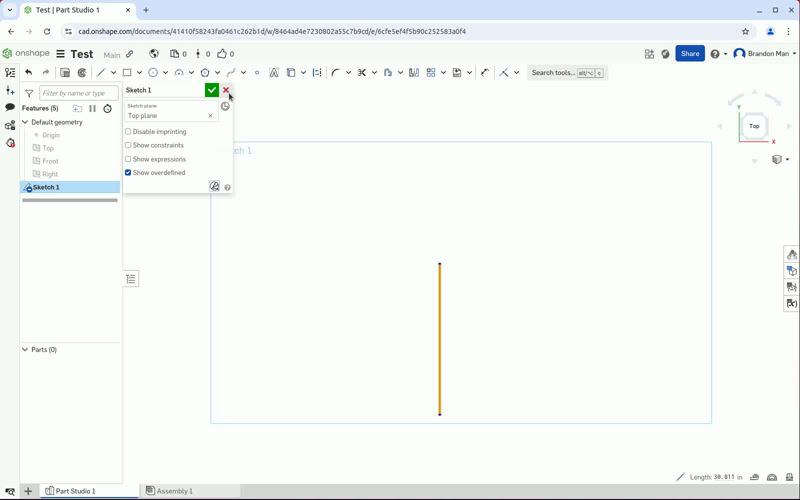
key(shift+h)
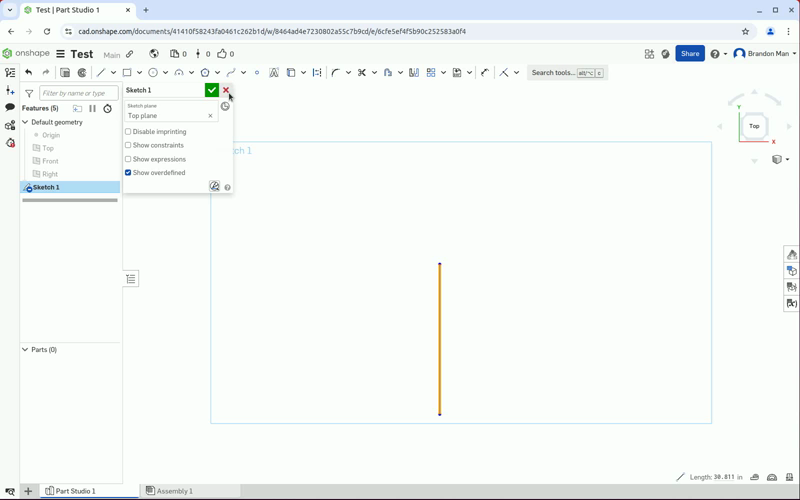
key(shift+s)
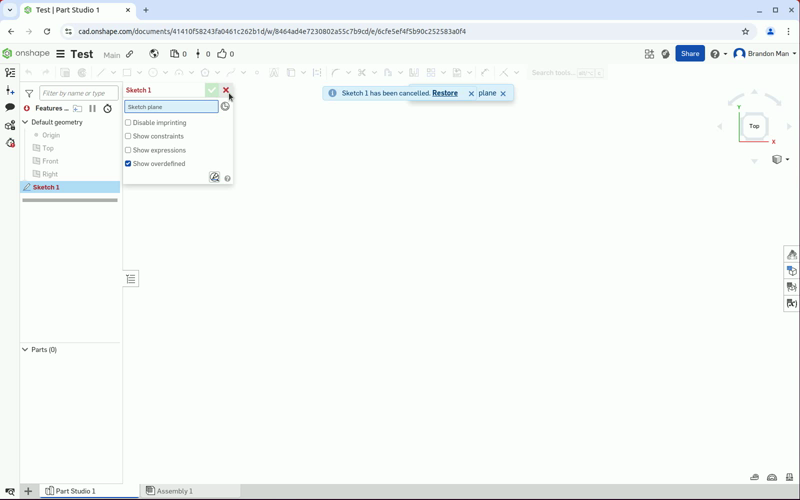
mouse_move(73, 150)
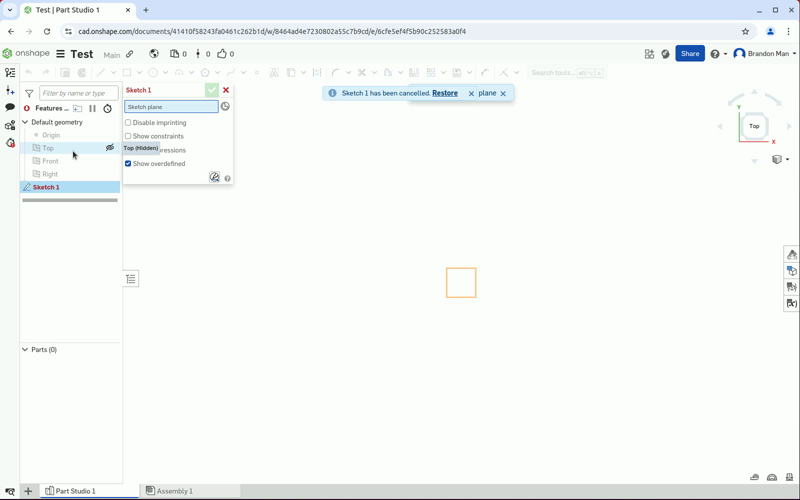
click(73, 150)
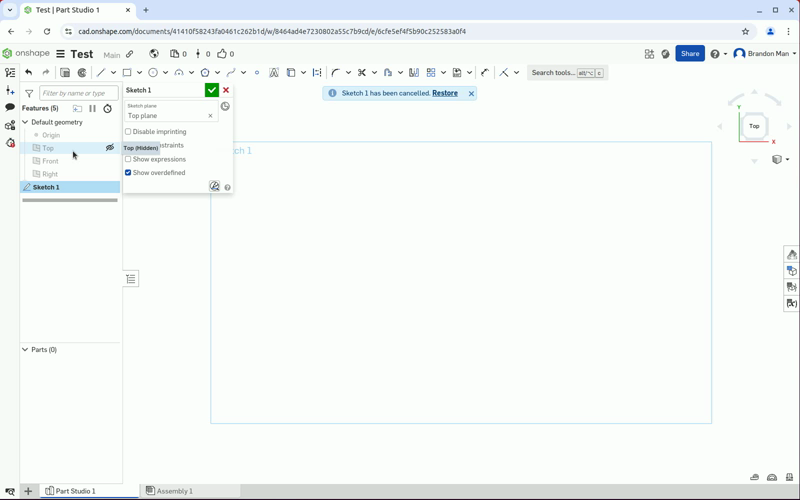
mouse_move(73, 352)
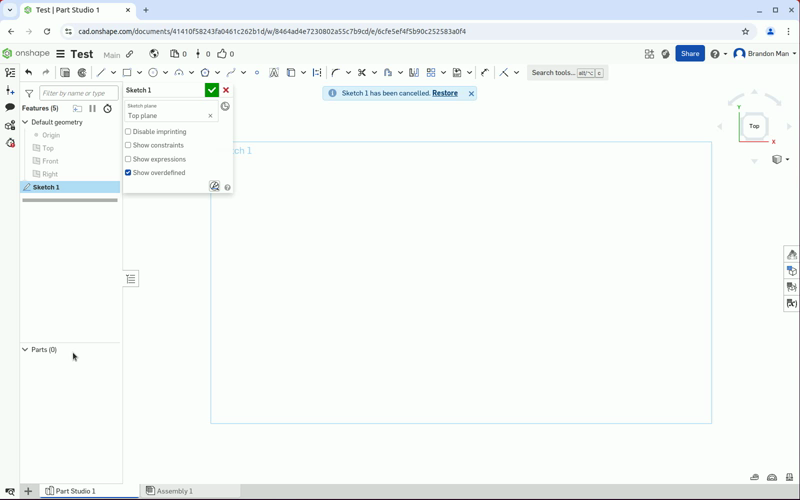
key(y)
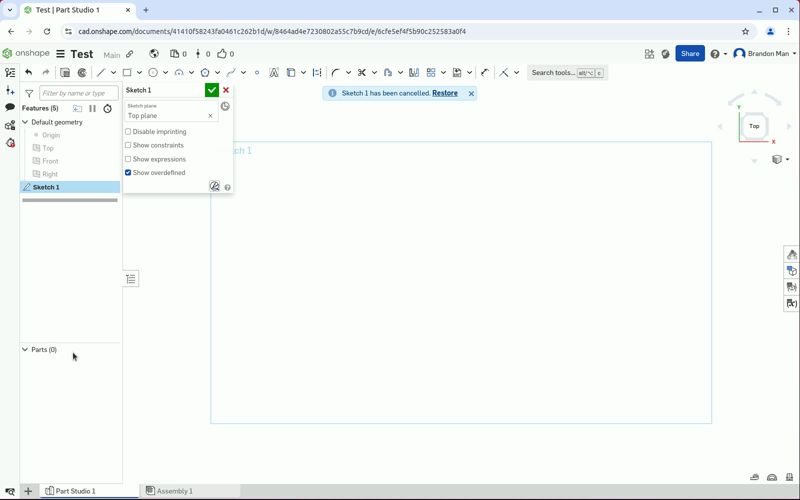
key(l)
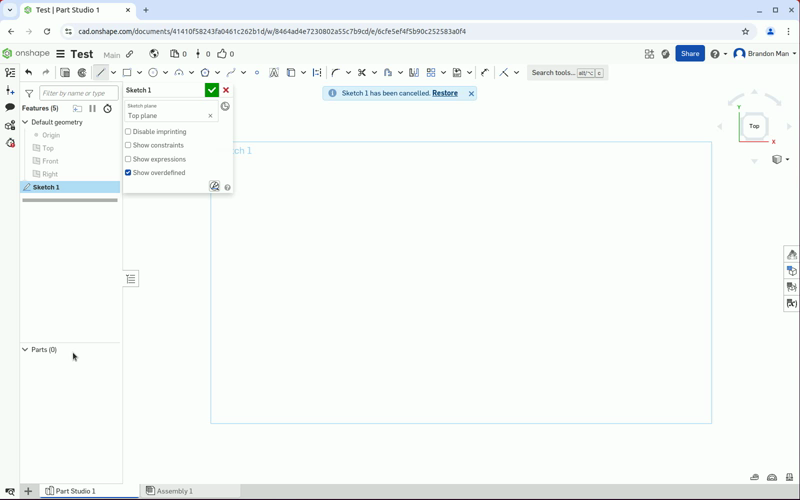
key_down(shift)
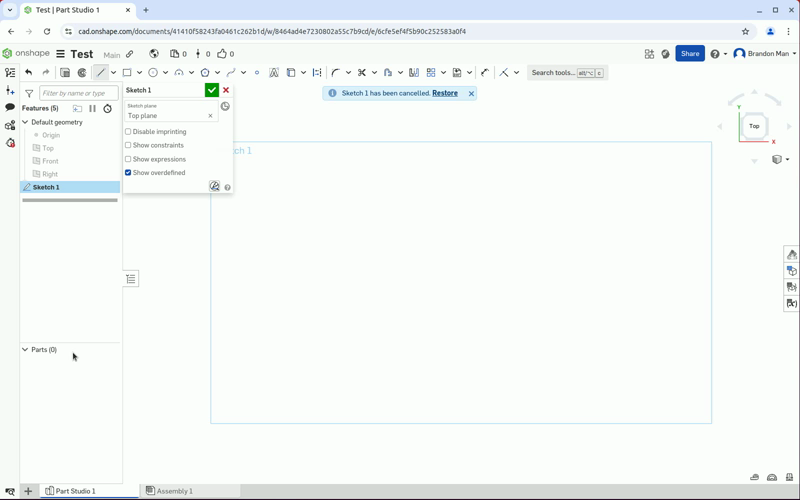
mouse_move(348, 318)
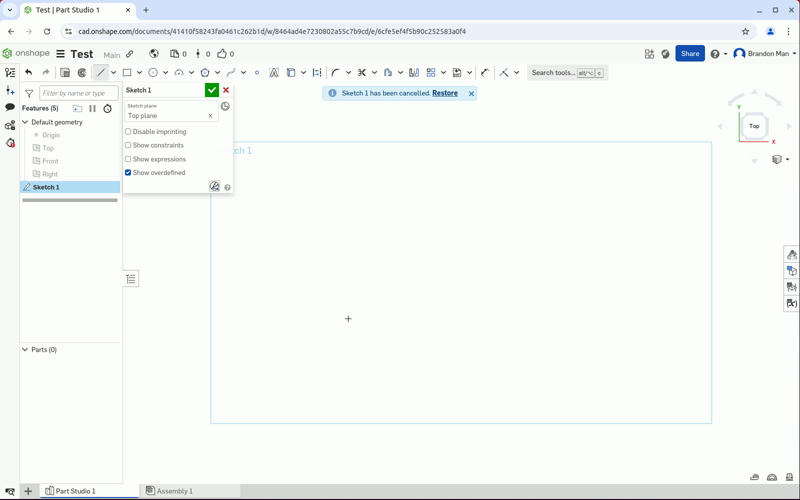
click(348, 318)
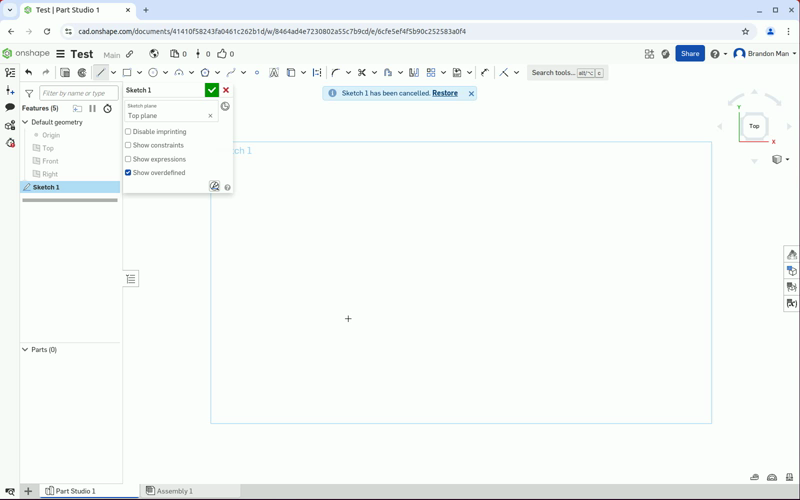
key_up(shift)
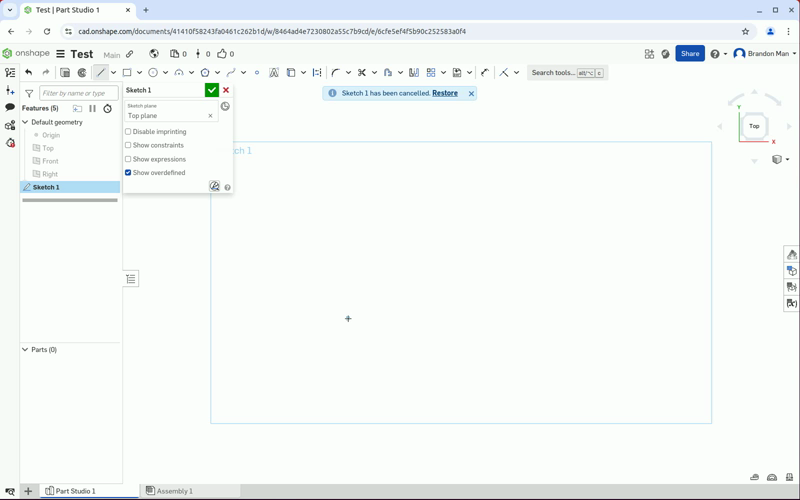
key_down(shift)
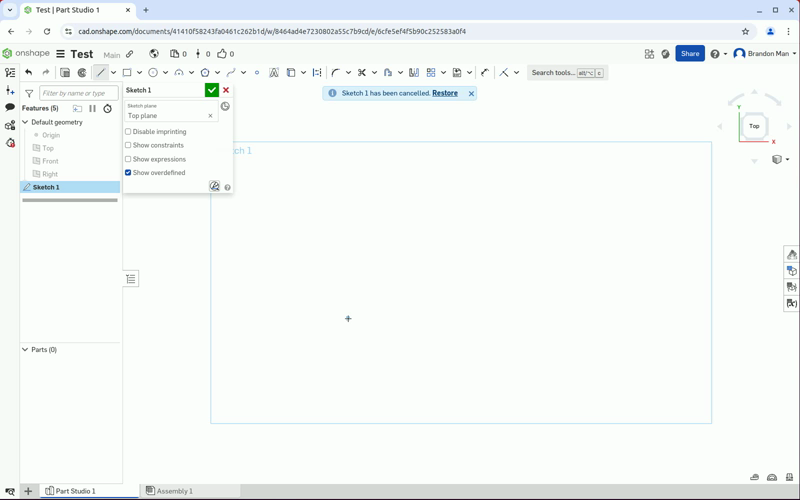
mouse_move(570, 318)
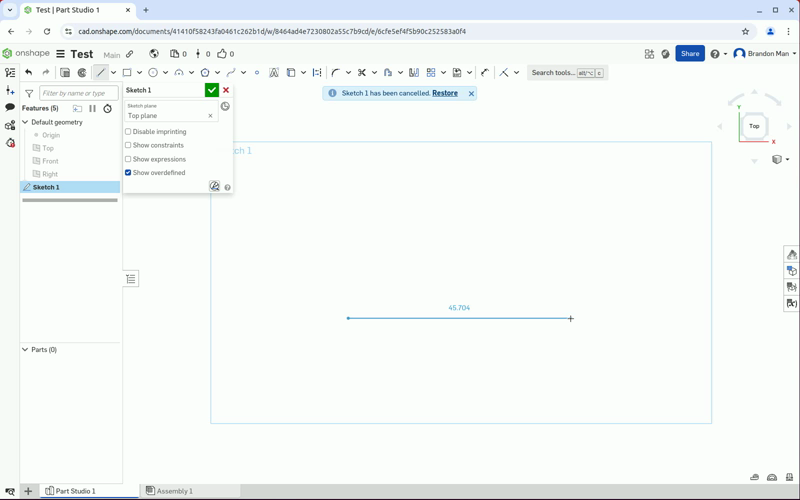
click(570, 318)
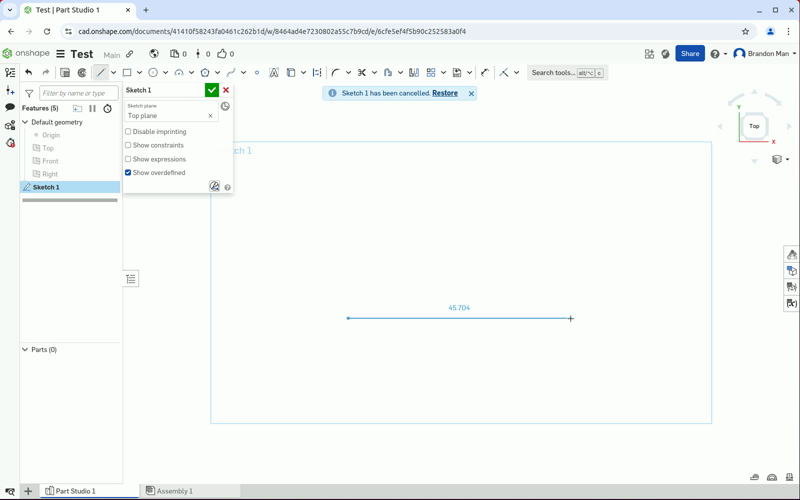
key_up(shift)
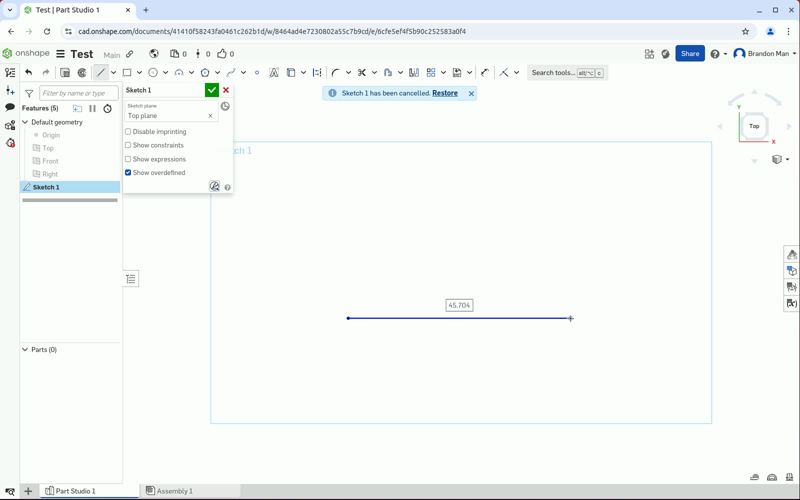
key_down(shift)
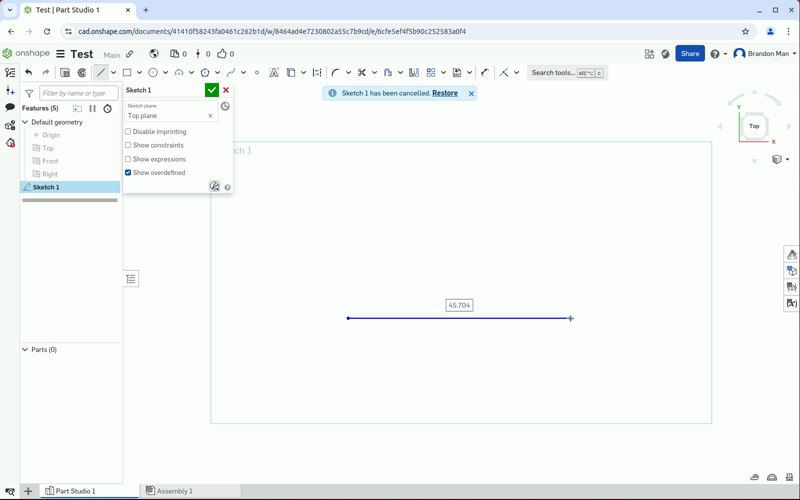
mouse_move(570, 245)
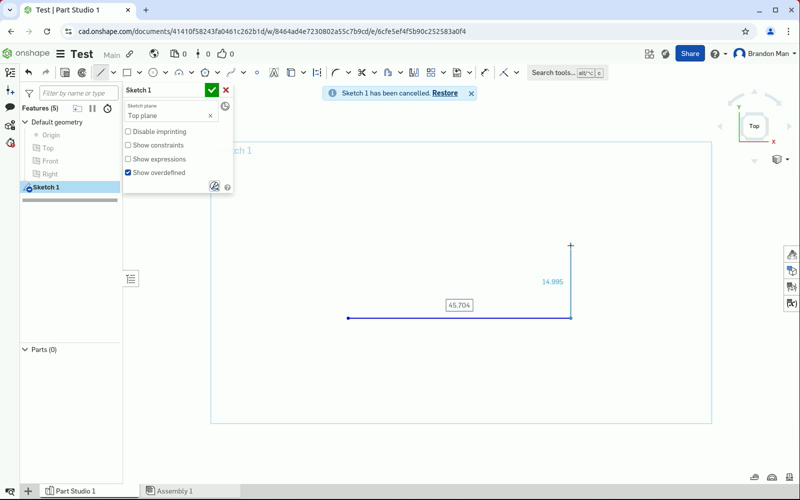
click(570, 245)
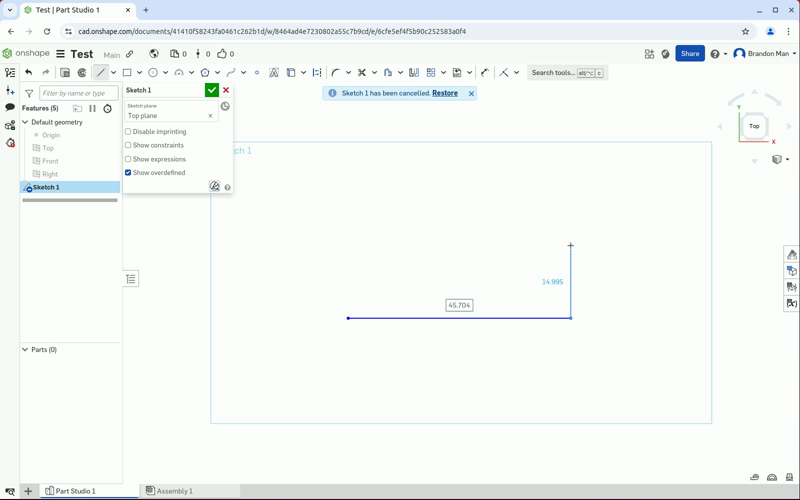
key_up(shift)
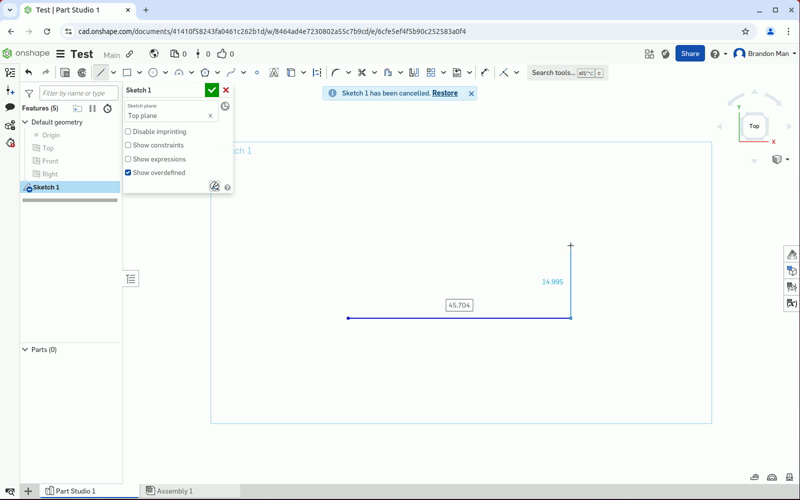
key_down(shift)
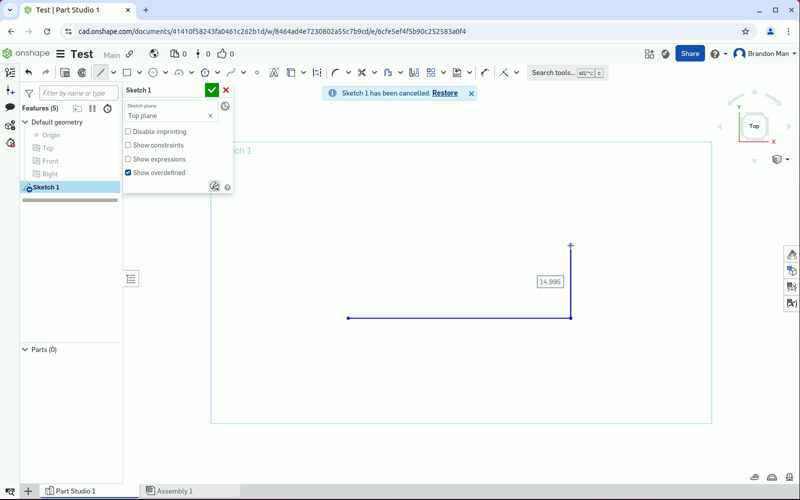
mouse_move(348, 245)
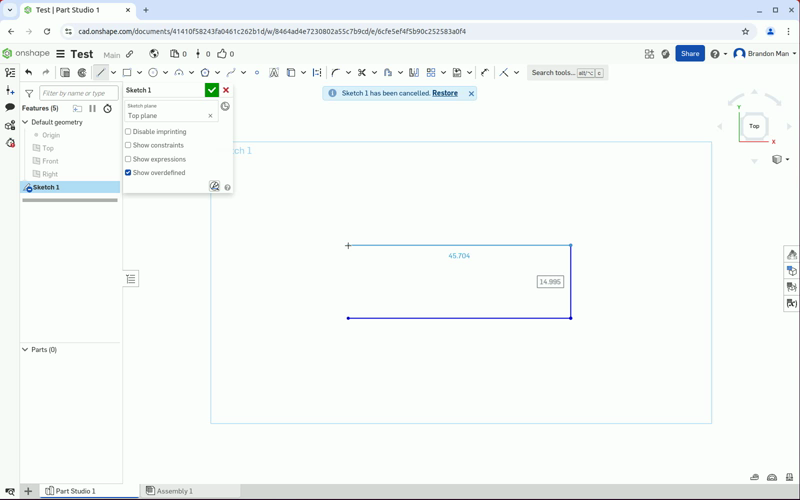
click(348, 245)
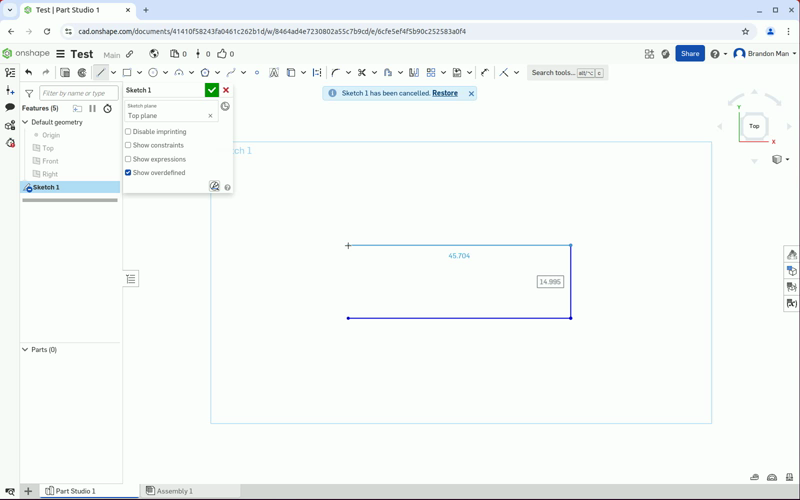
key_up(shift)
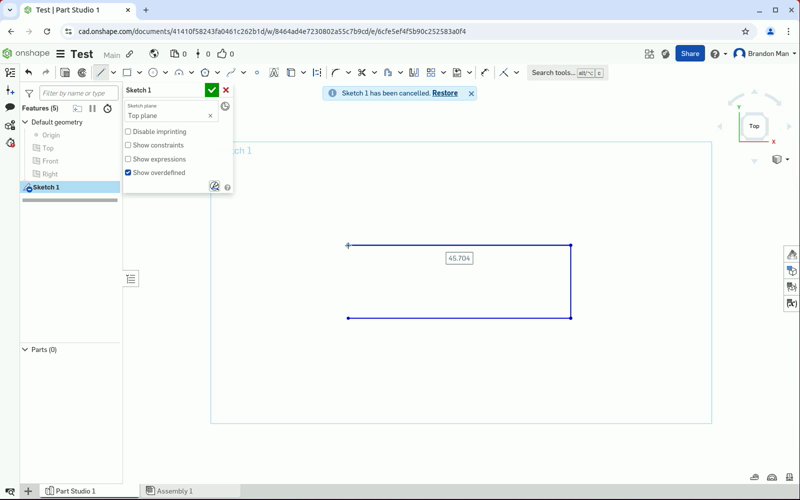
key_down(shift)
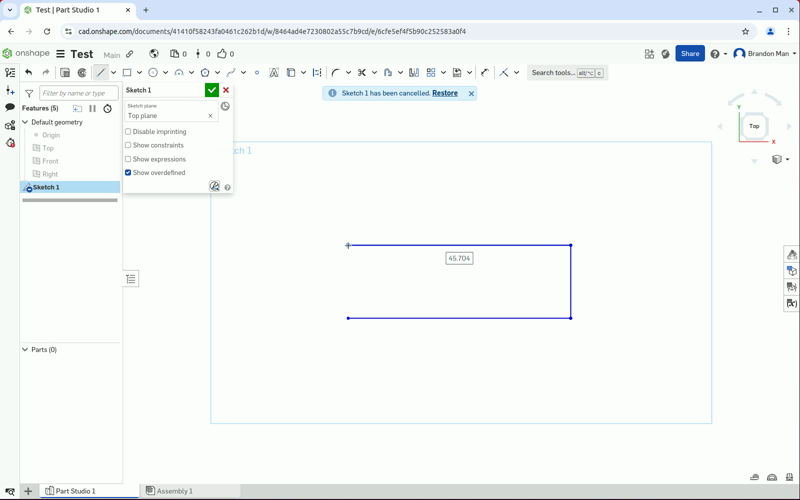
mouse_move(348, 318)
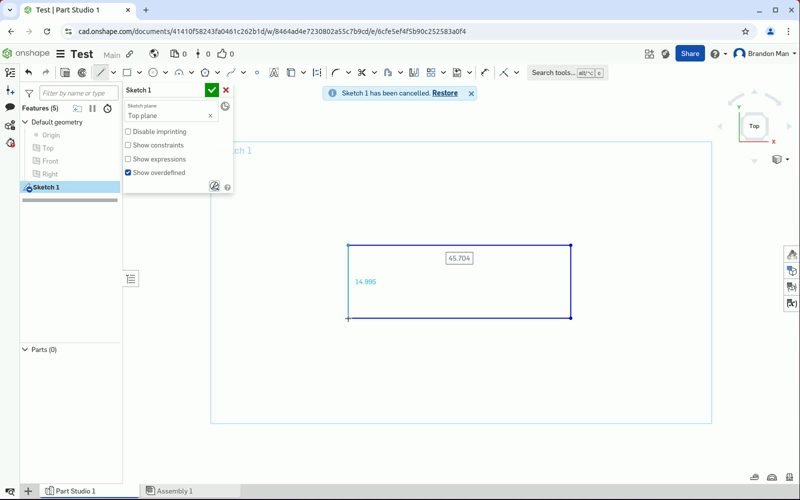
key_up(shift)
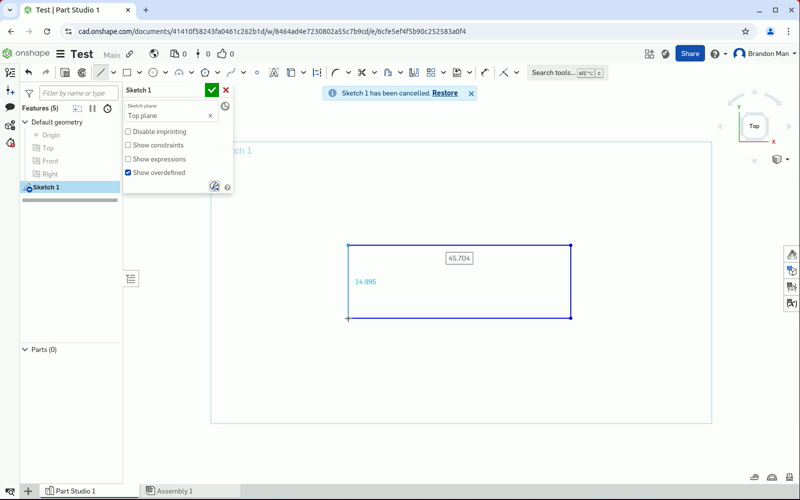
click(348, 318)
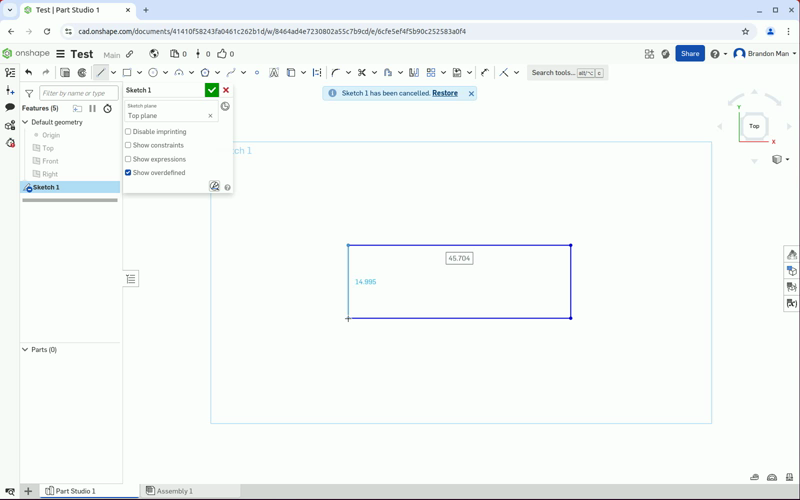
key(esc)
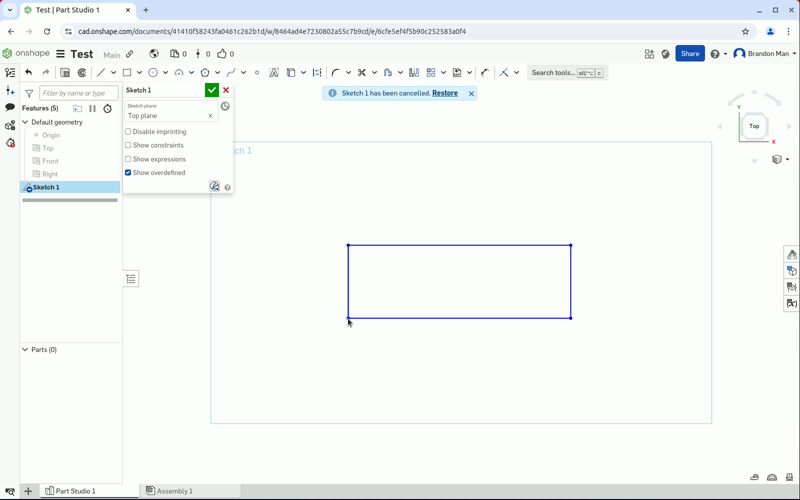
mouse_move(438, 268)
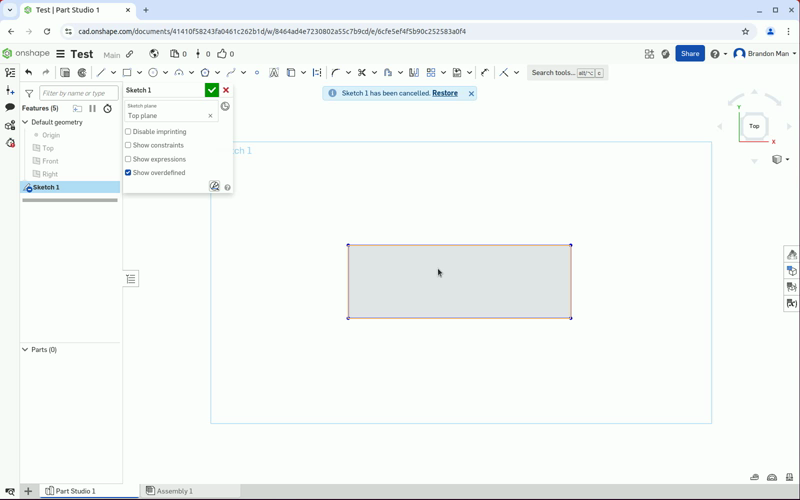
click(438, 268)
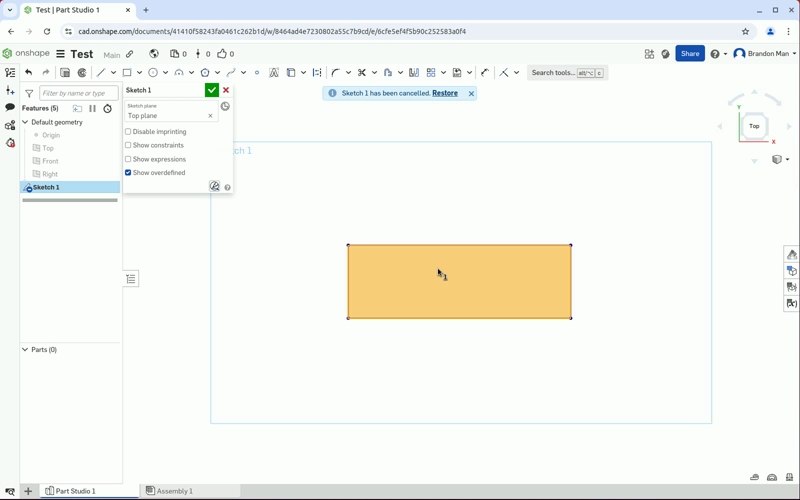
mouse_move(73, 352)
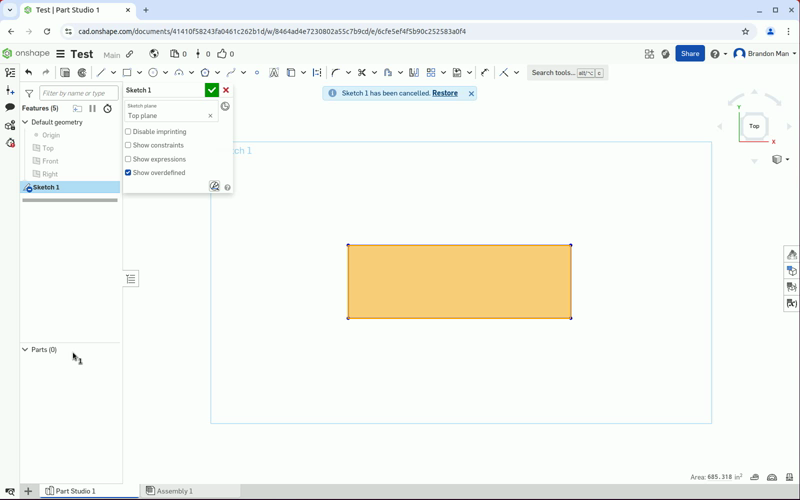
key(shift+y)
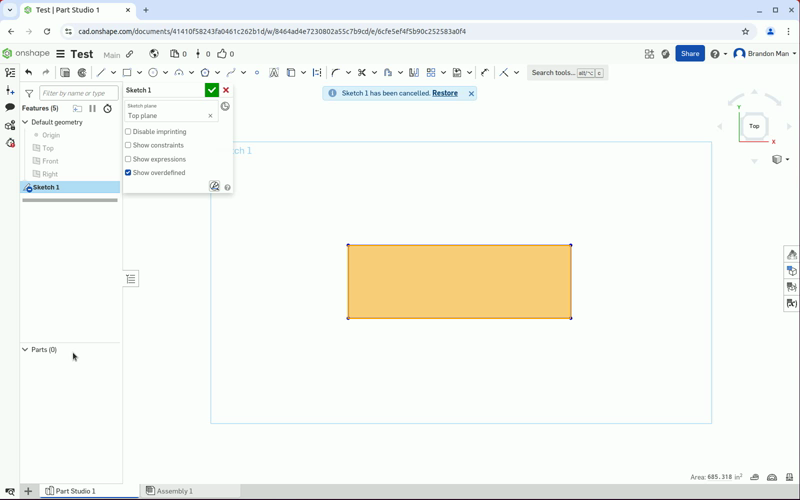
key(shift+e)
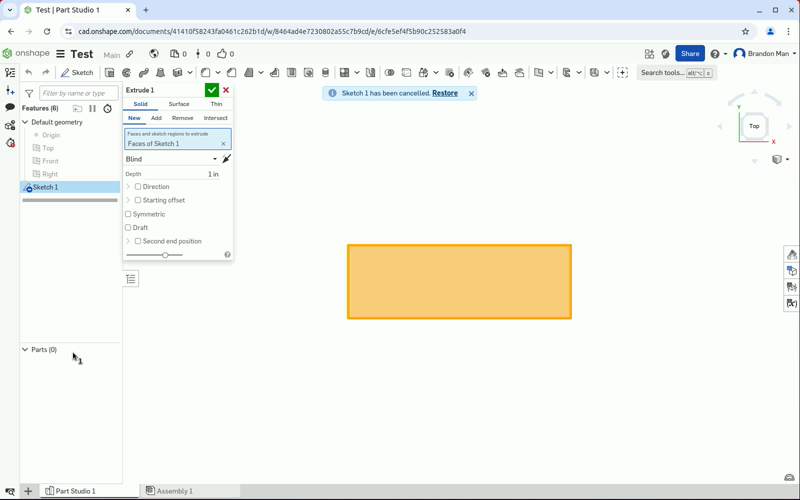
mouse_move(143, 106)
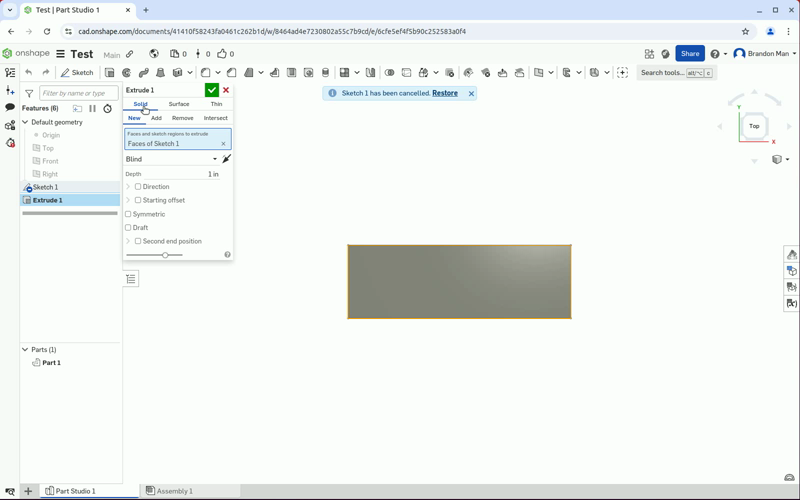
click(143, 106)
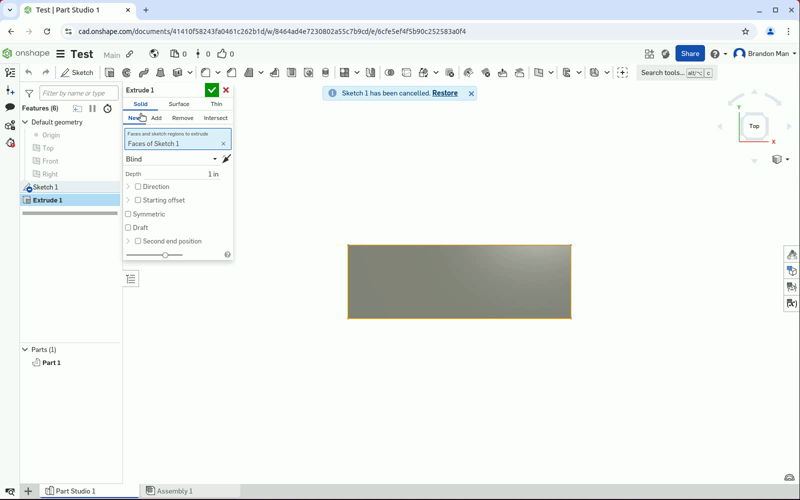
mouse_move(137, 120)
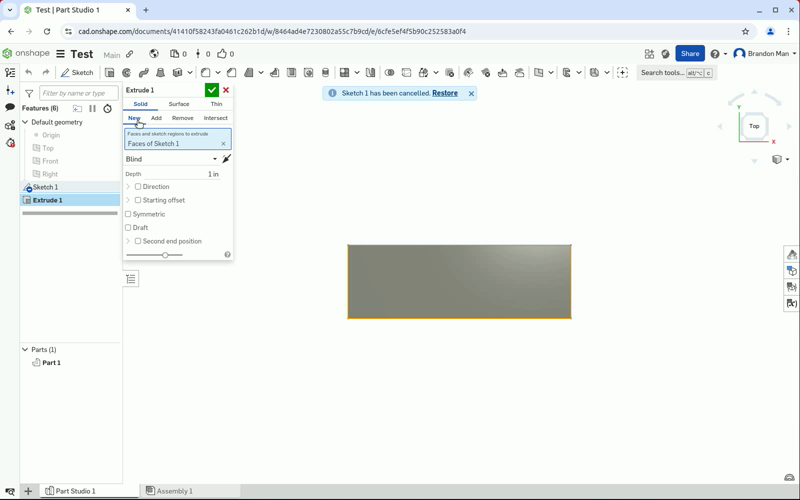
click(137, 120)
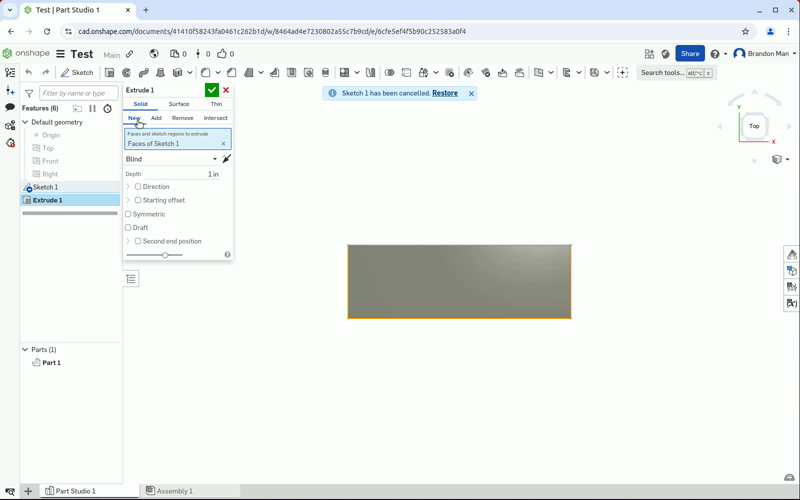
key(tab, 4)
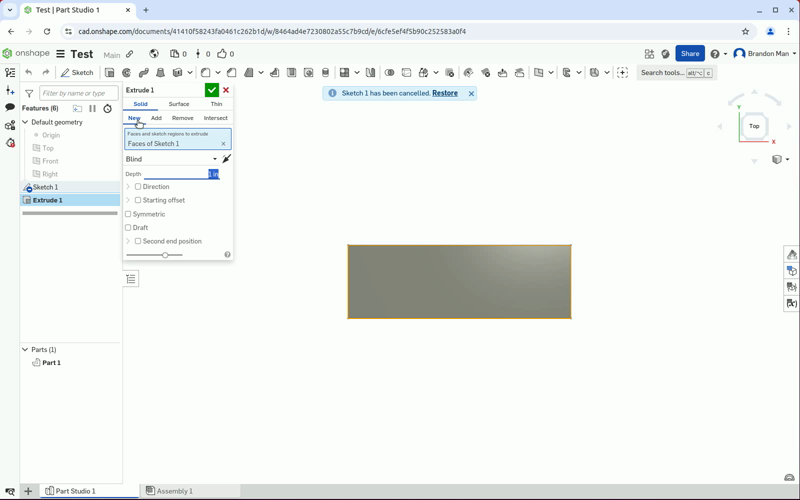
text(2.648)
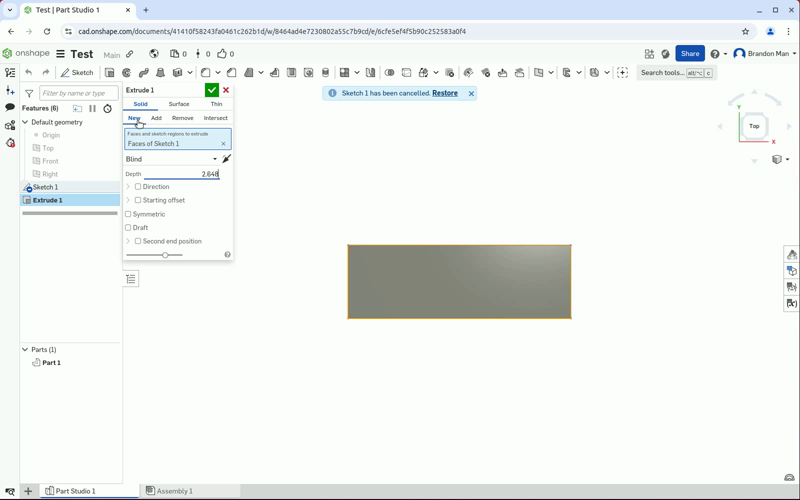
key(enter)
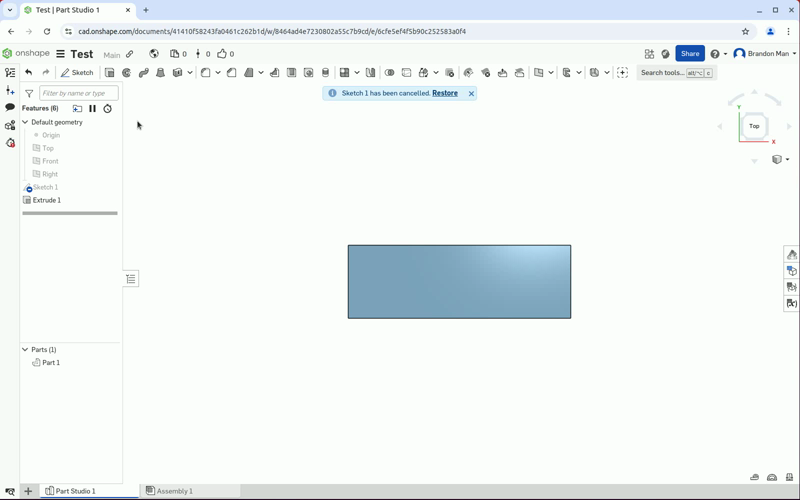
key(shift+h)
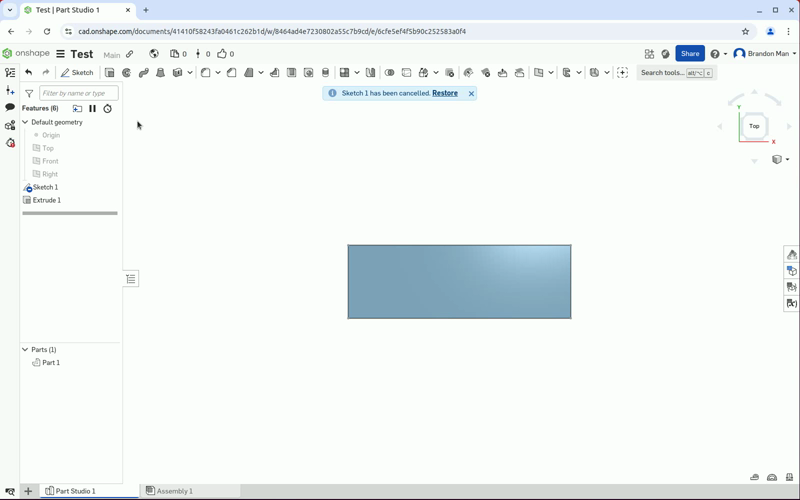
key(shift+h)
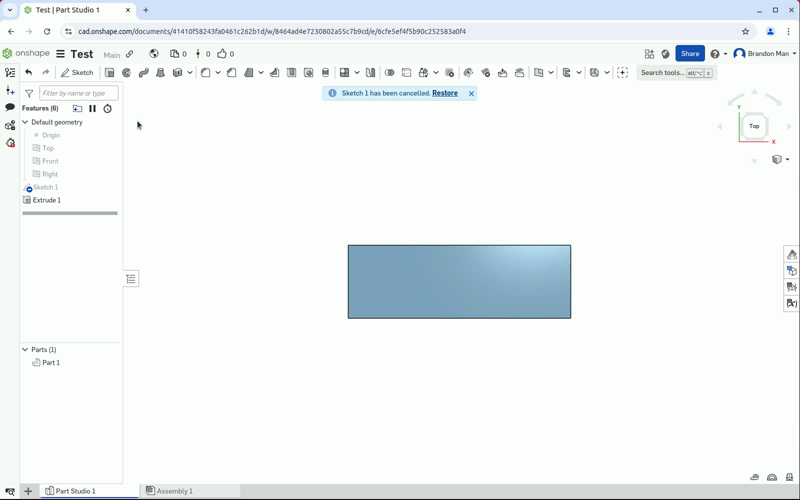
mouse_move(73, 189)
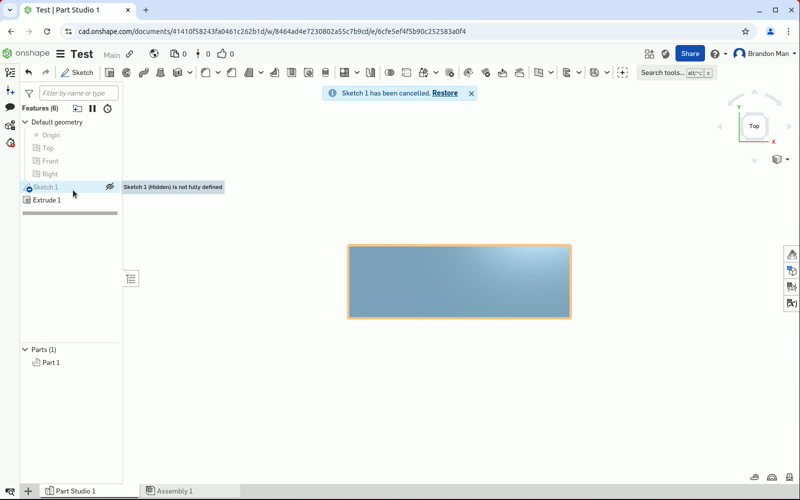
click(73, 189)
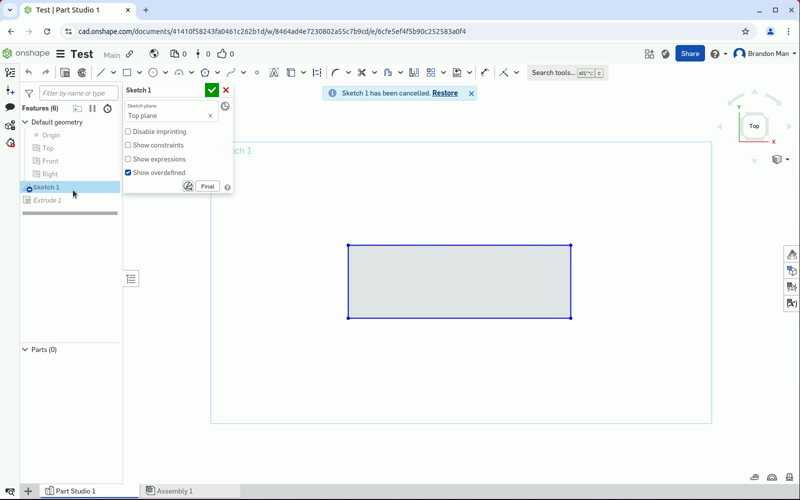
mouse_move(229, 92)
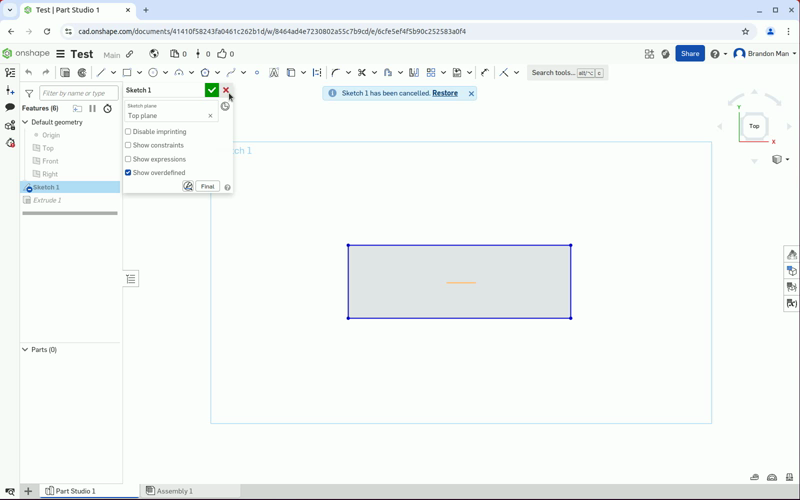
click(229, 92)
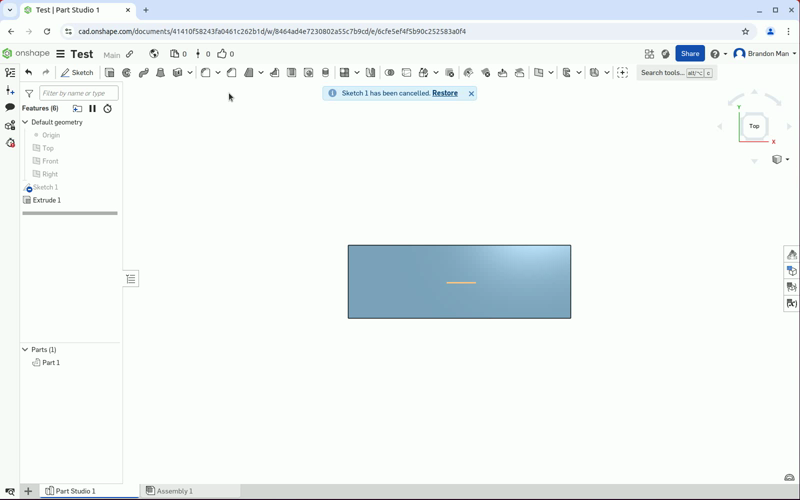
mouse_move(541, 75)
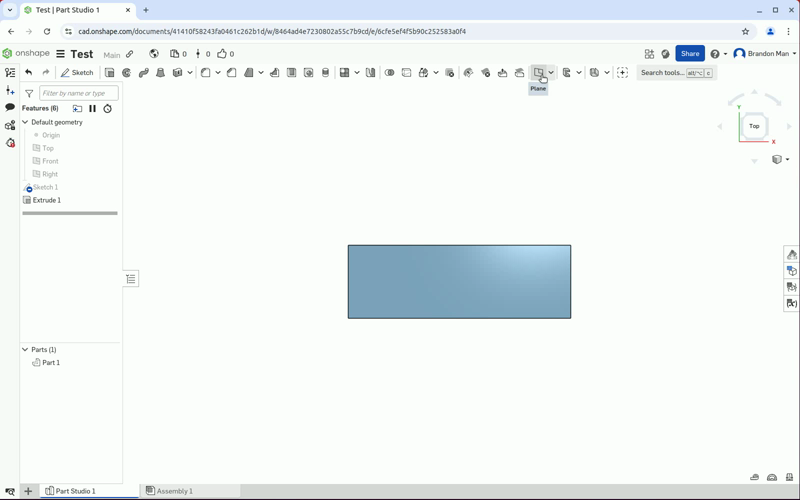
click(541, 75)
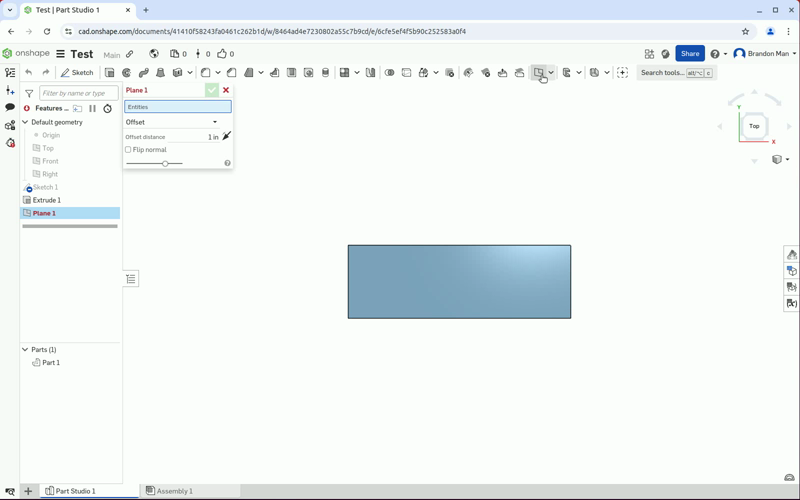
mouse_move(73, 150)
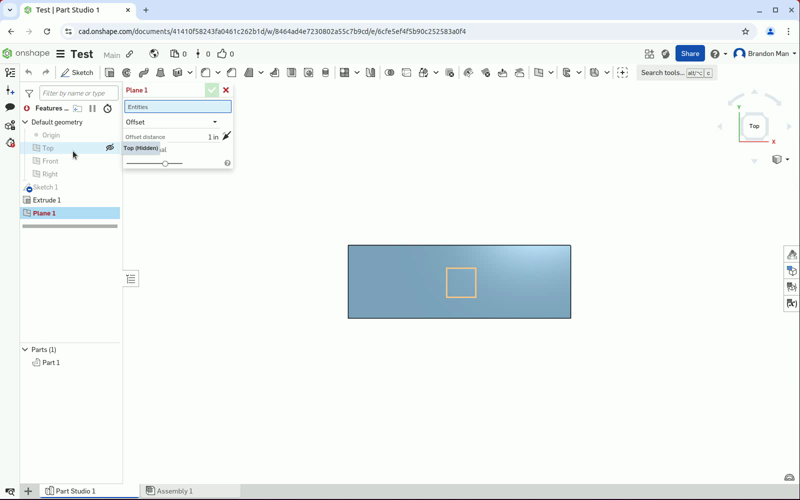
click(73, 150)
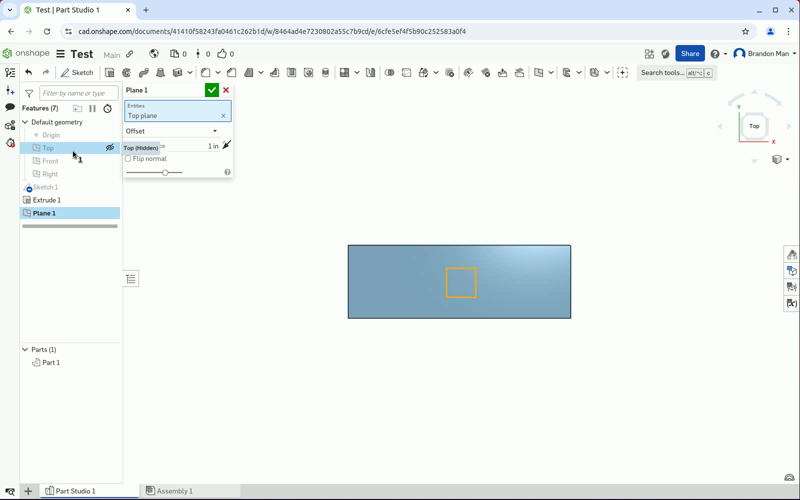
key(tab, 2)
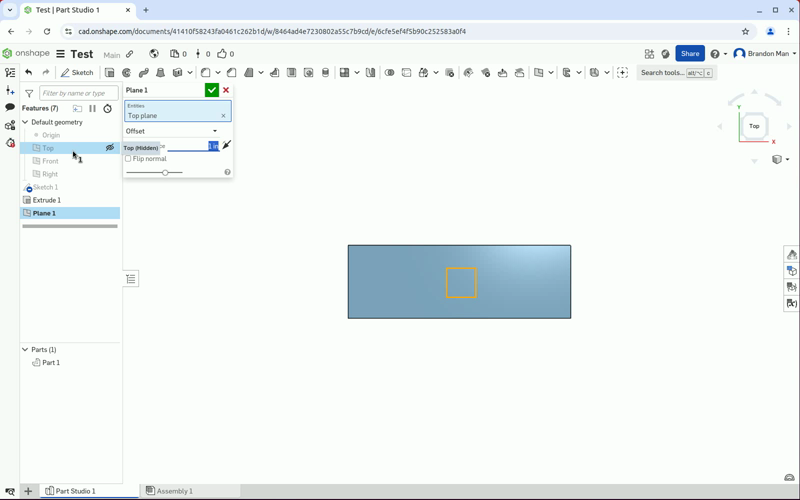
text(2.65)
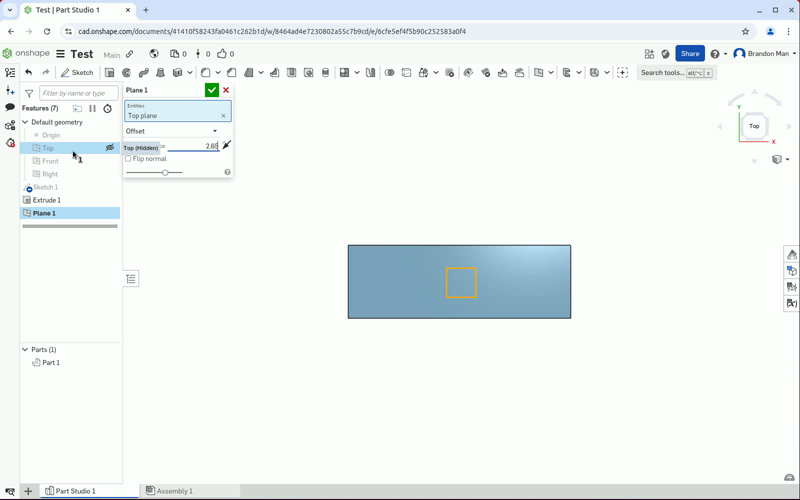
key(enter, 2)
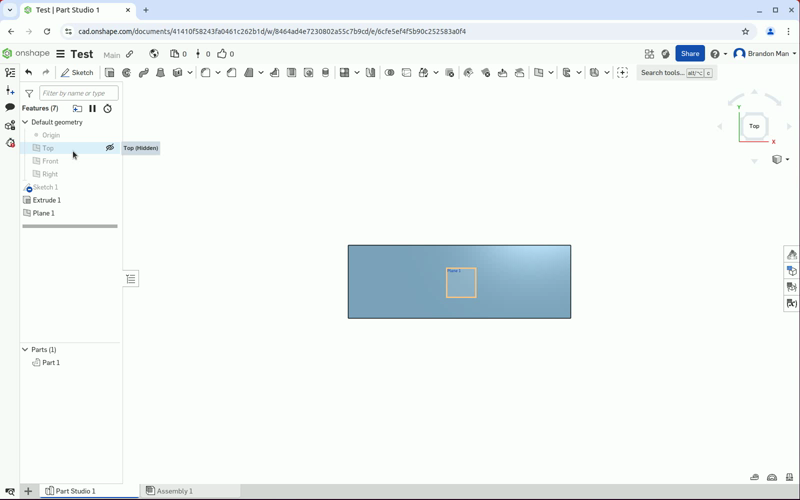
key(shift+s)
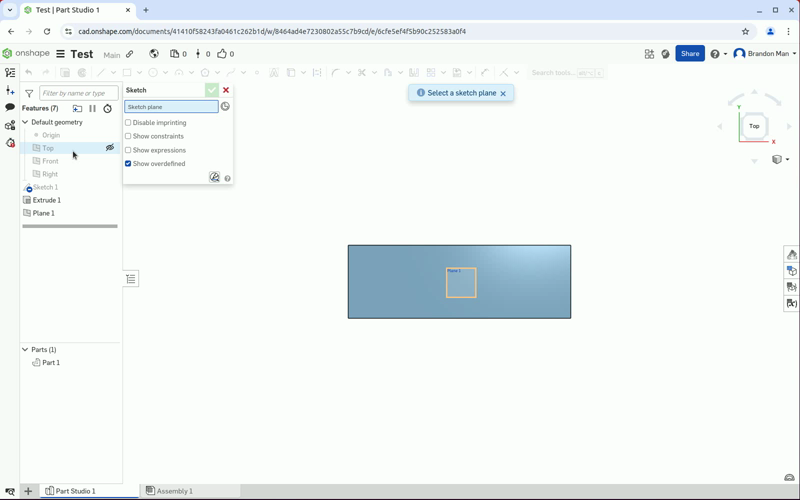
mouse_move(73, 215)
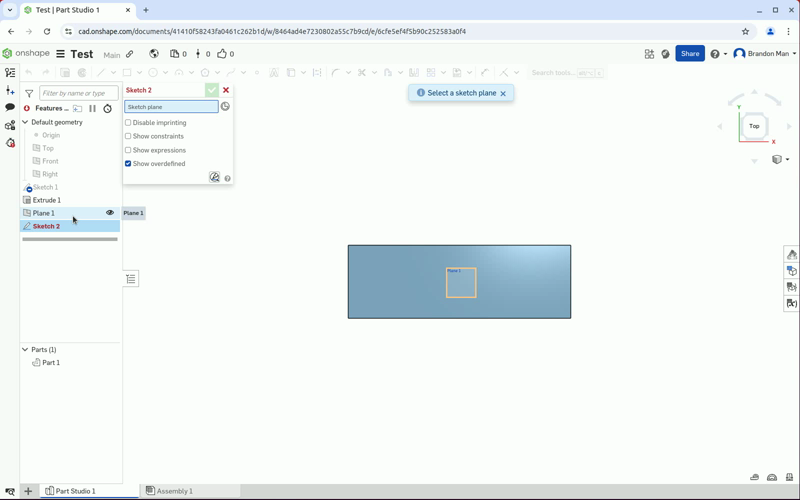
click(73, 215)
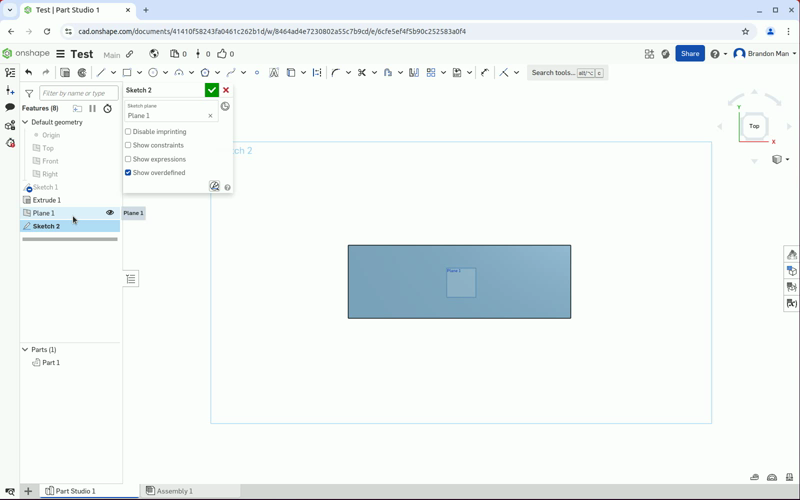
mouse_move(73, 352)
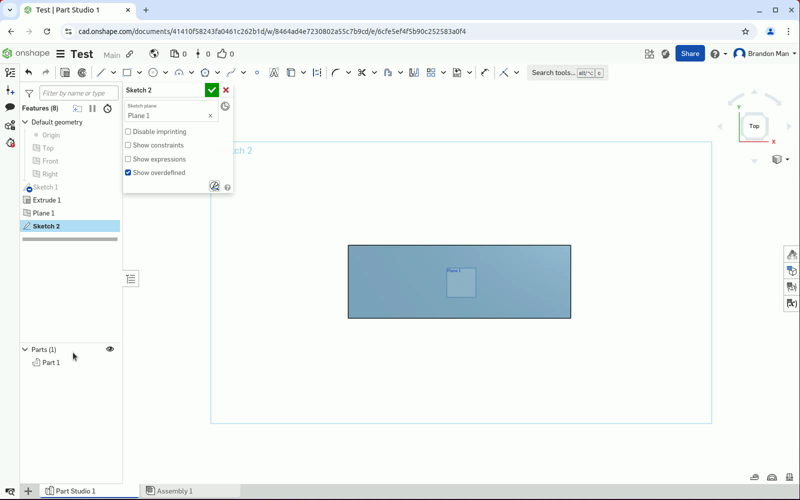
key(y)
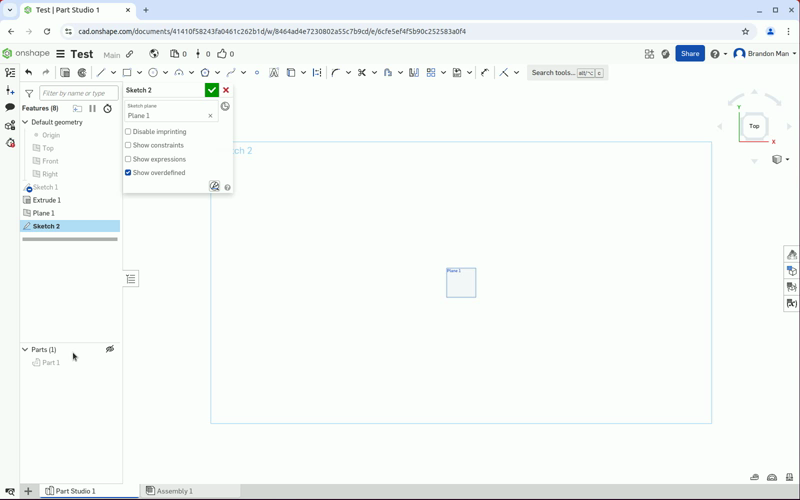
key(l)
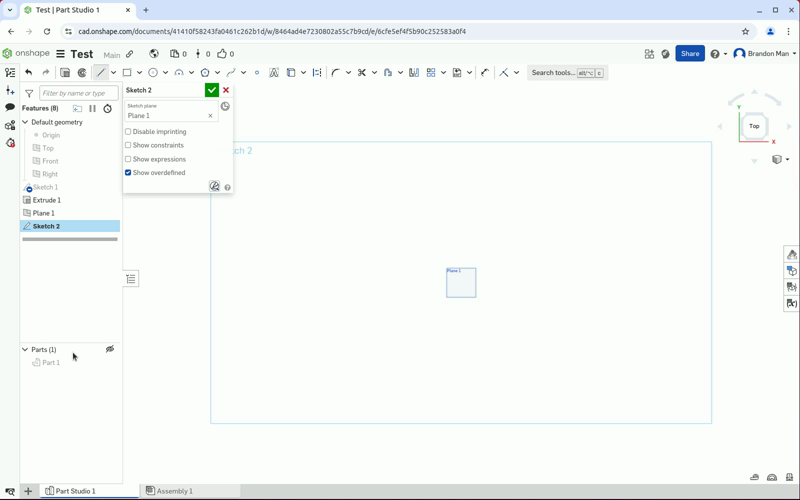
key_down(shift)
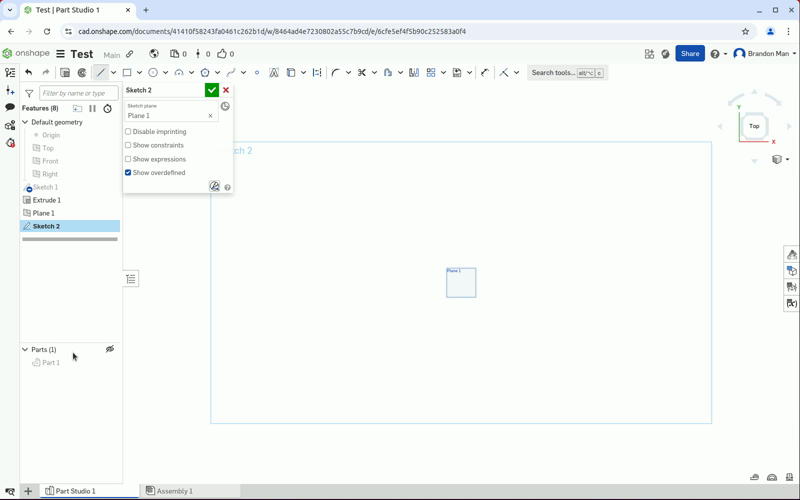
mouse_move(395, 303)
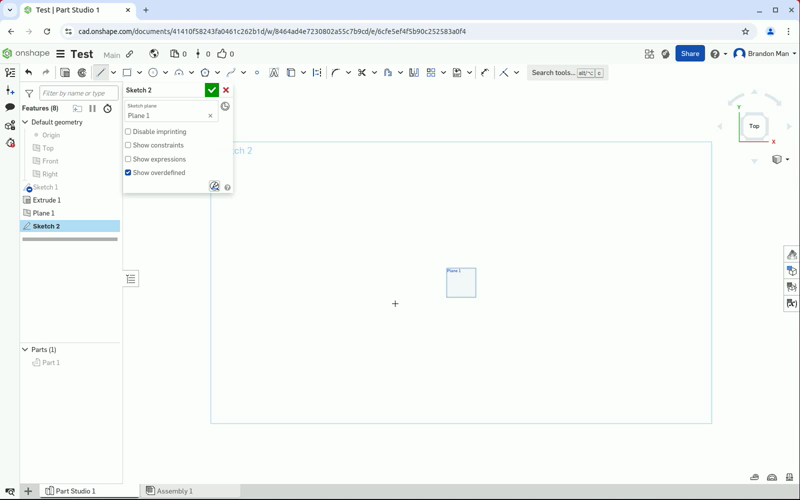
click(395, 303)
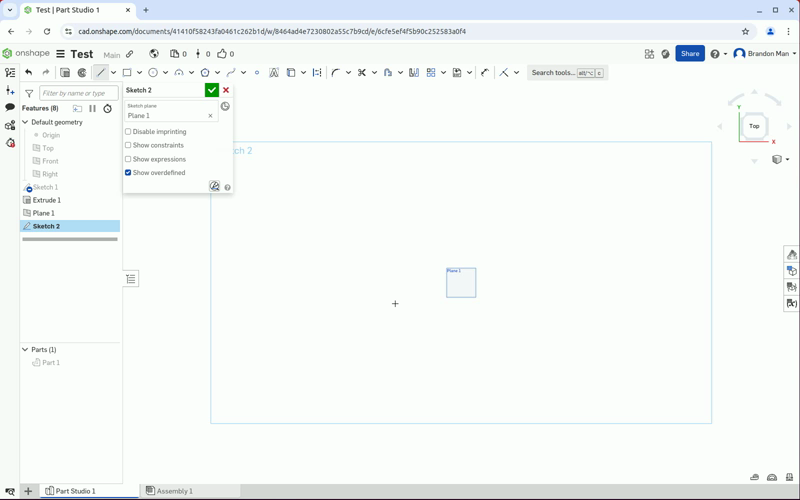
key_up(shift)
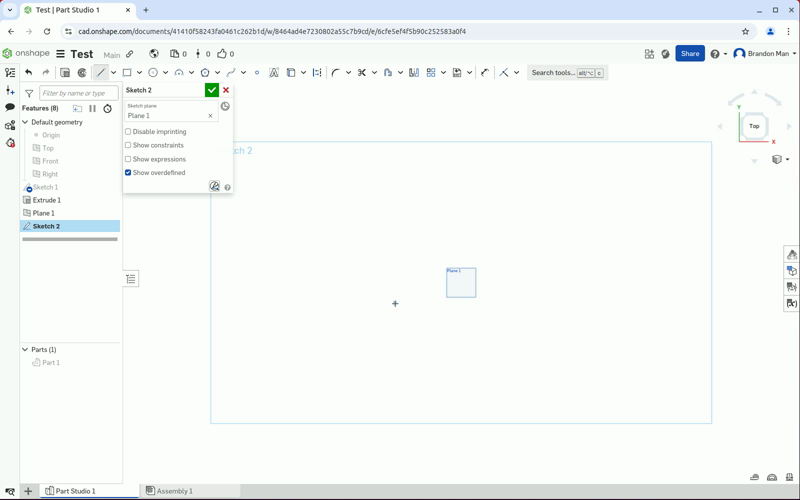
key_down(shift)
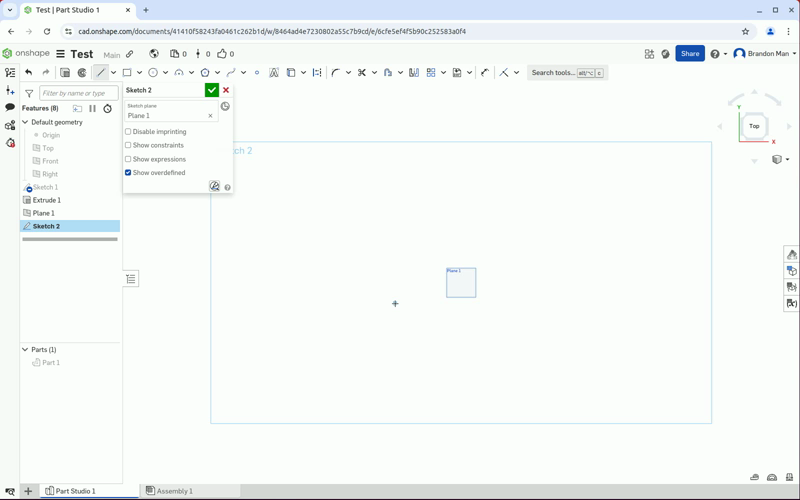
mouse_move(525, 303)
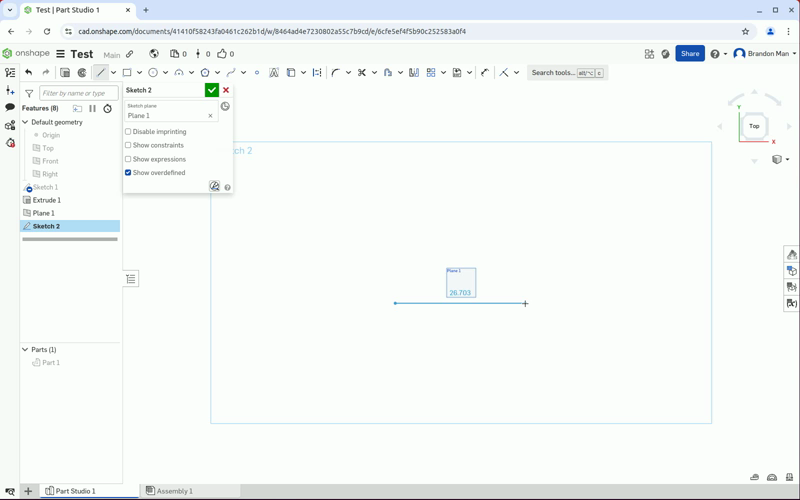
click(525, 303)
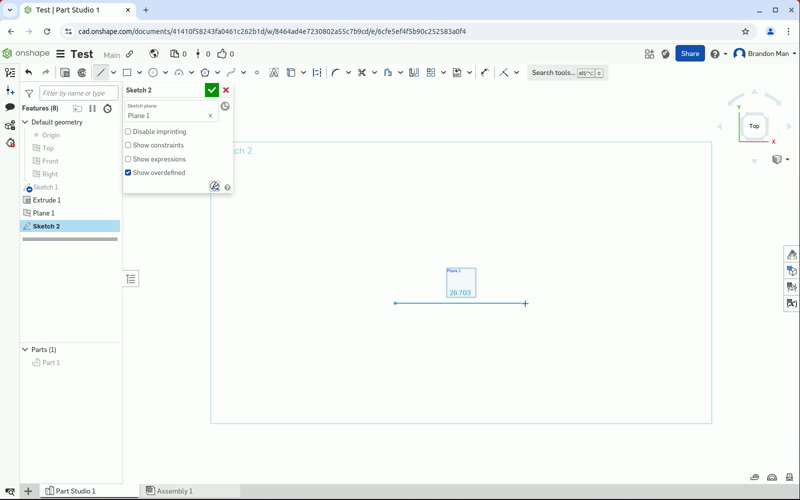
key_up(shift)
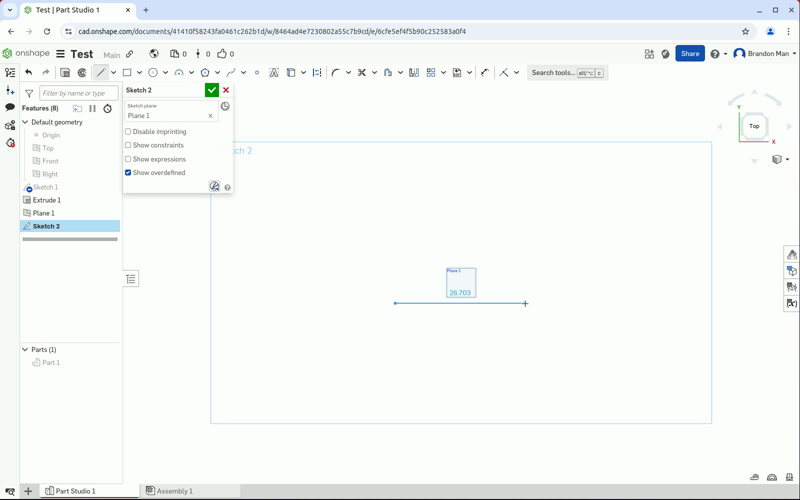
key_down(shift)
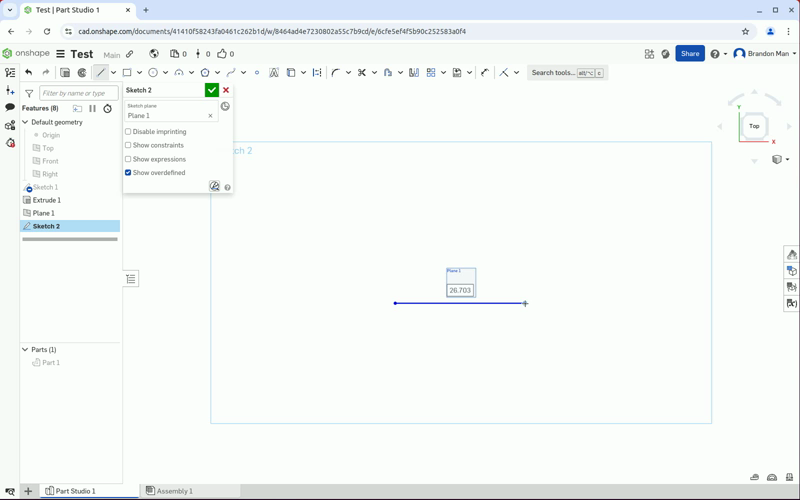
mouse_move(555, 303)
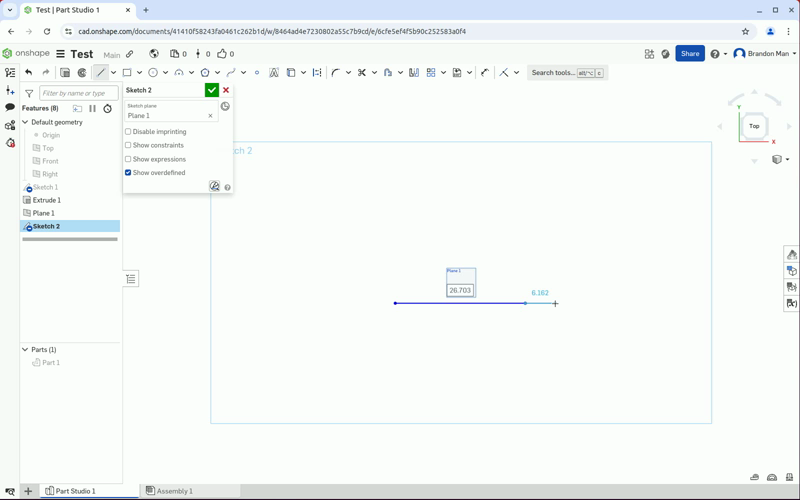
mouse_move(525, 298)
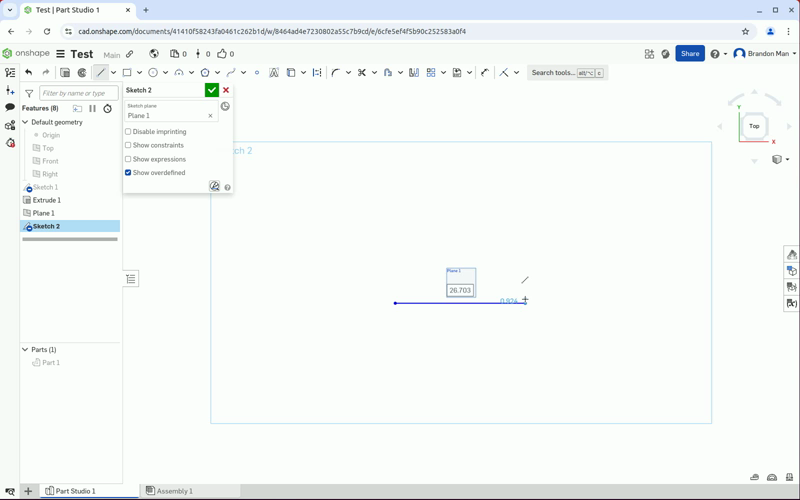
scroll(6)
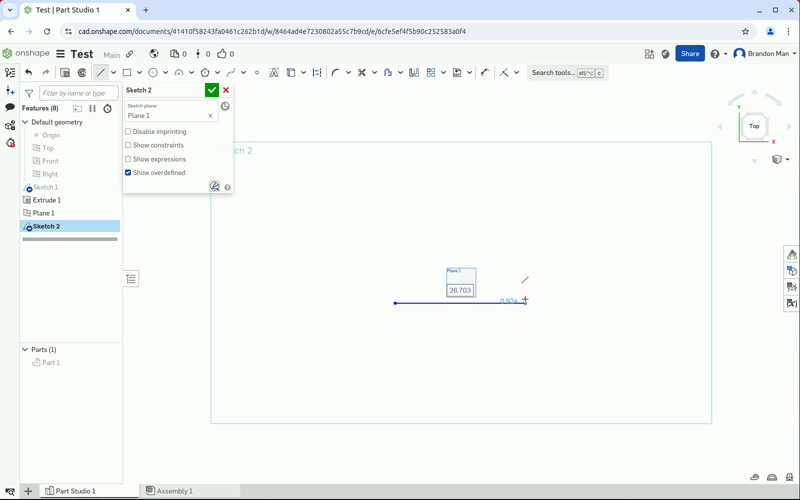
scroll(6)
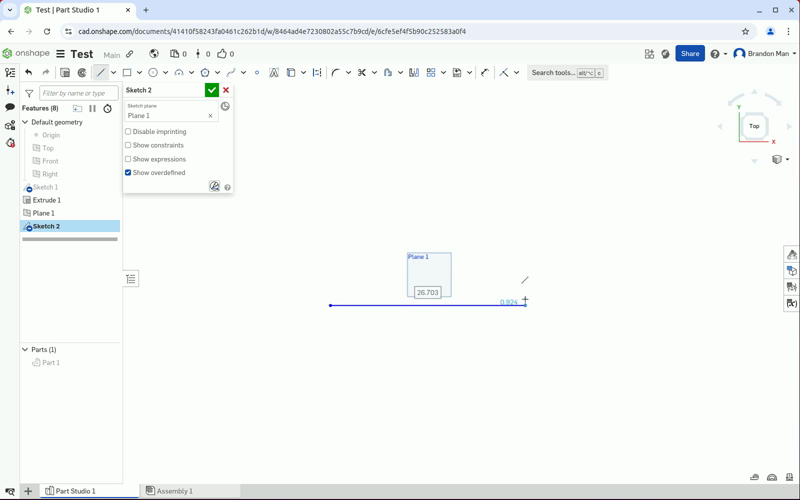
scroll(6)
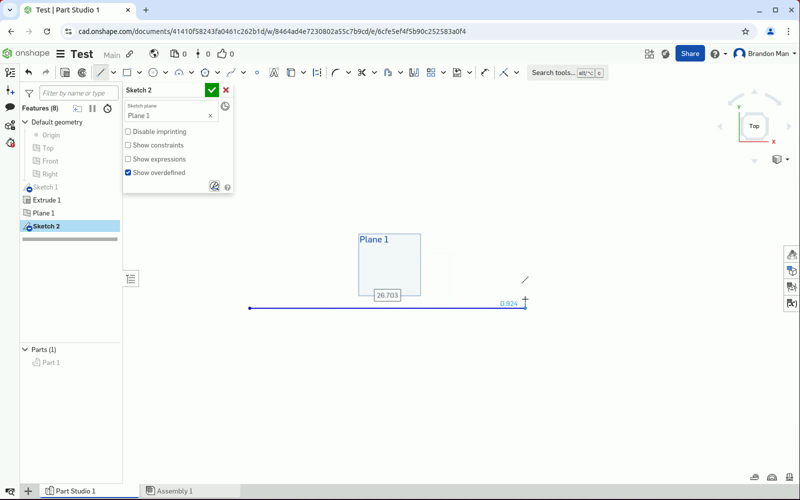
scroll(6)
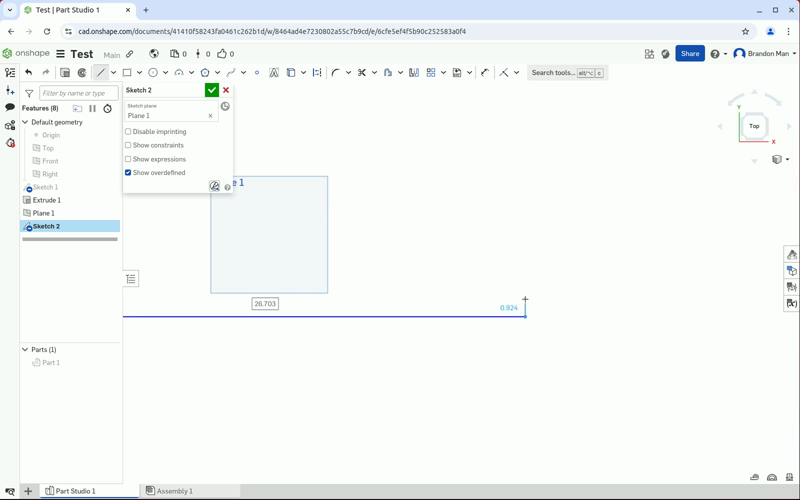
scroll(6)
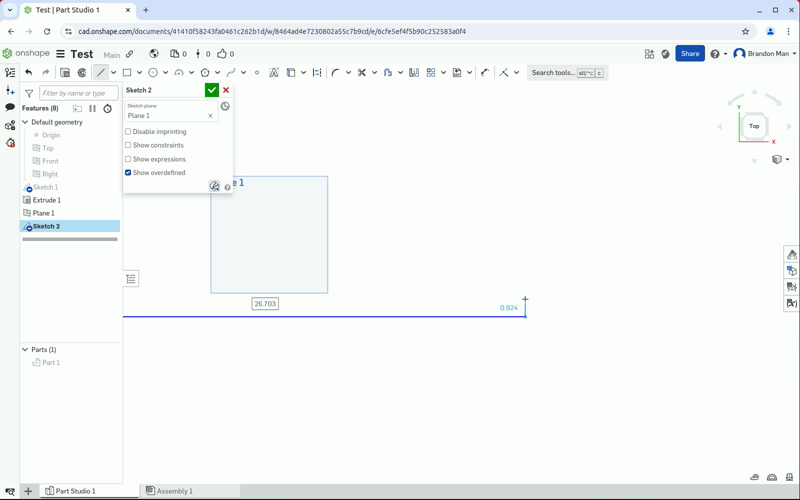
scroll(6)
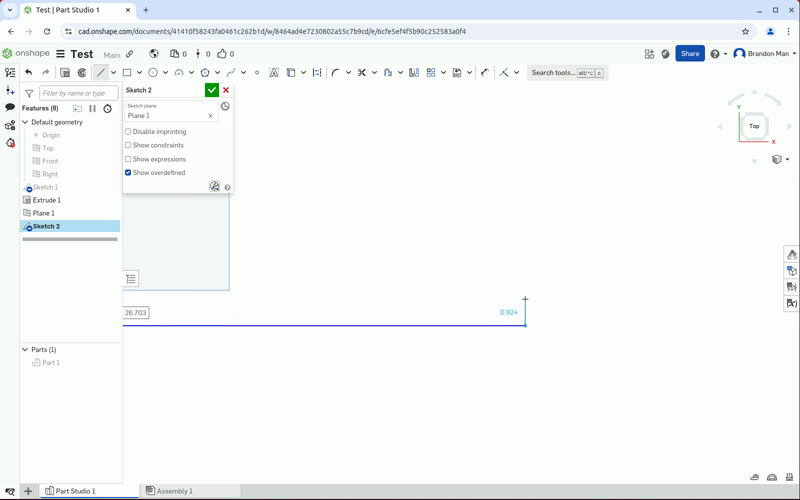
scroll(6)
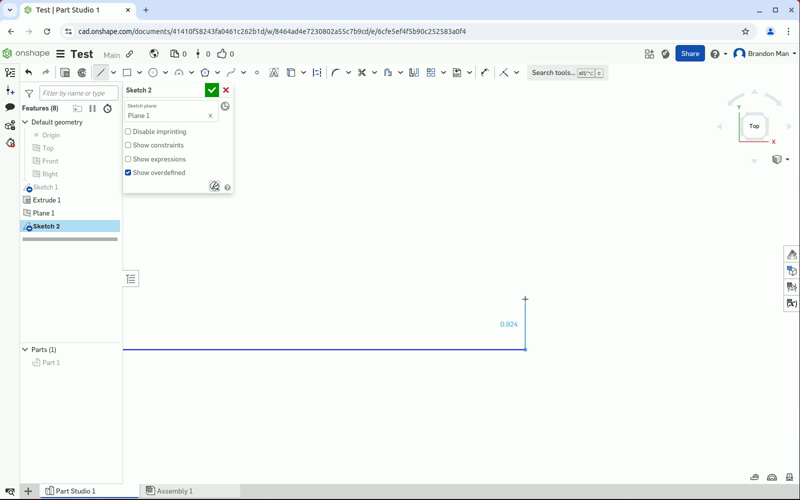
click(525, 298)
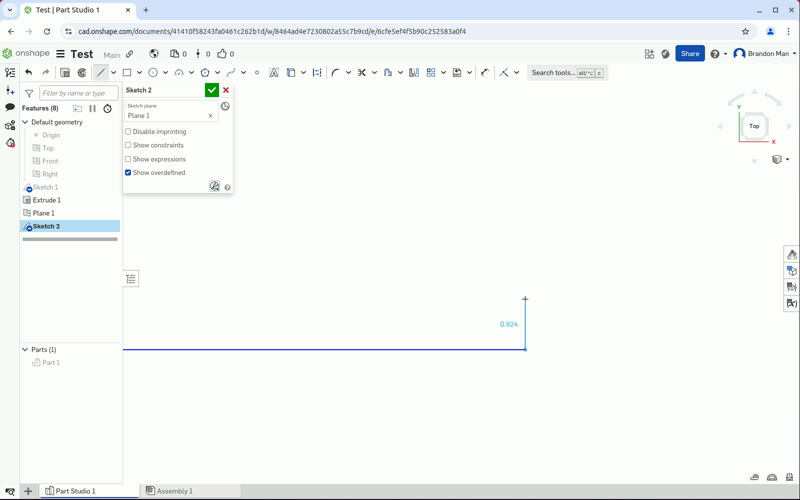
scroll(-6)
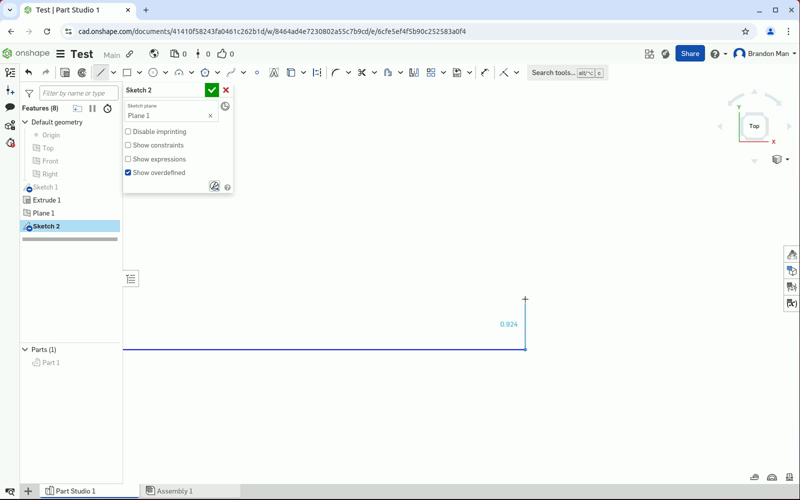
scroll(-6)
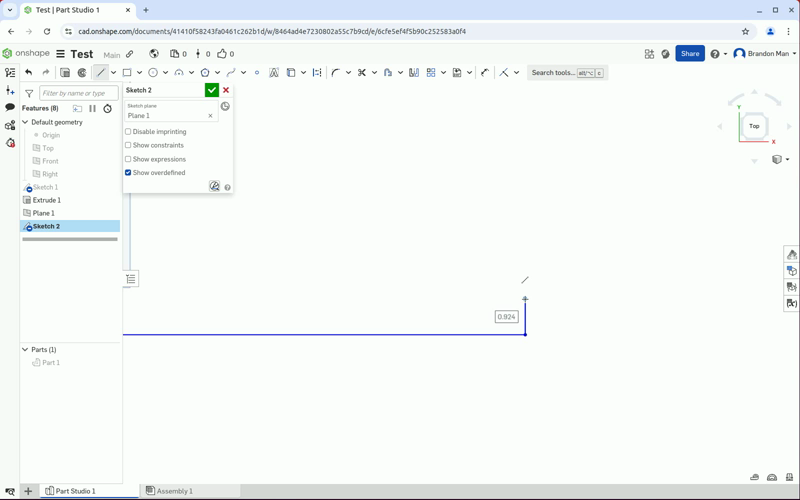
scroll(-6)
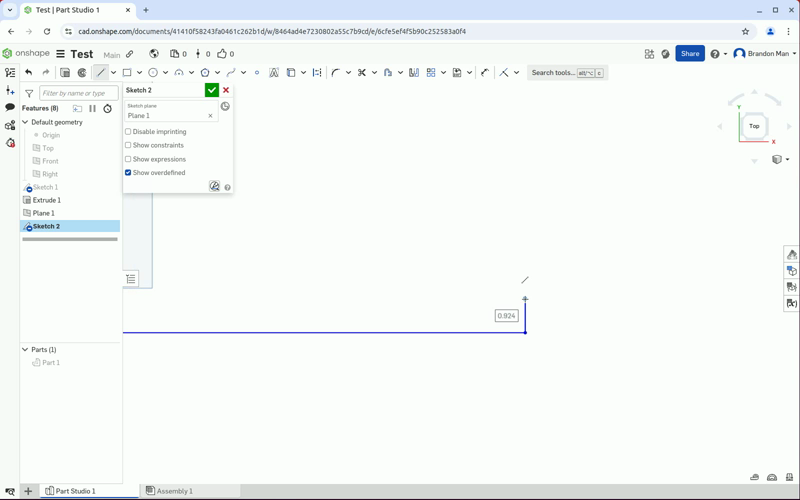
scroll(-6)
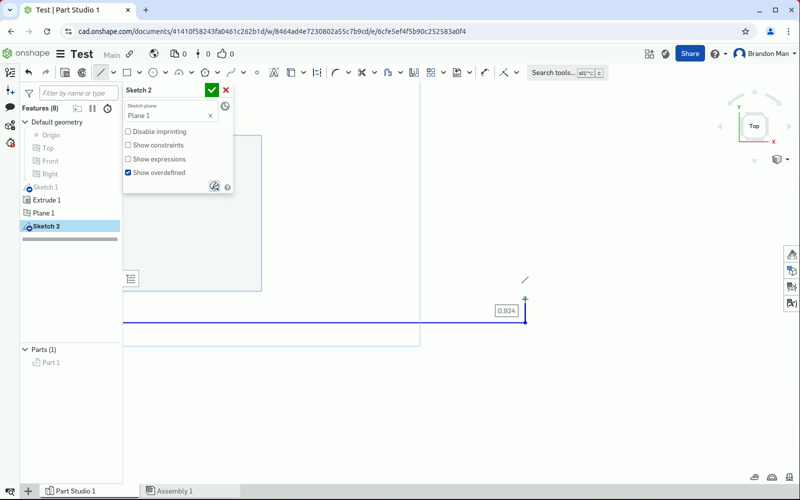
scroll(-6)
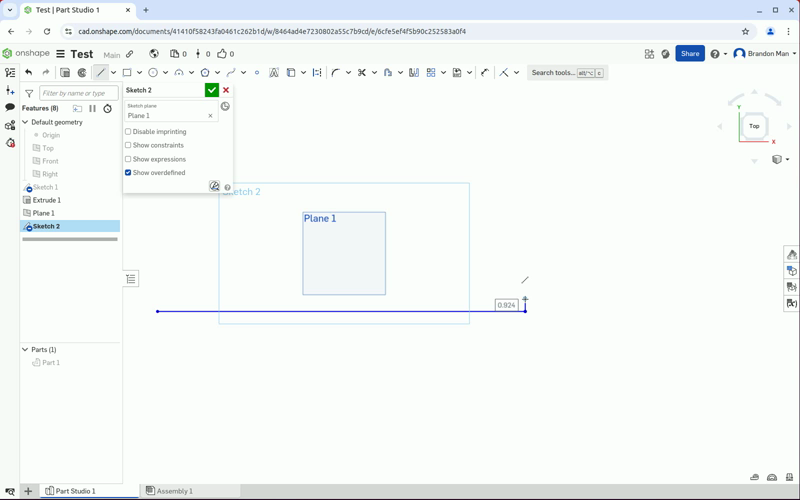
scroll(-6)
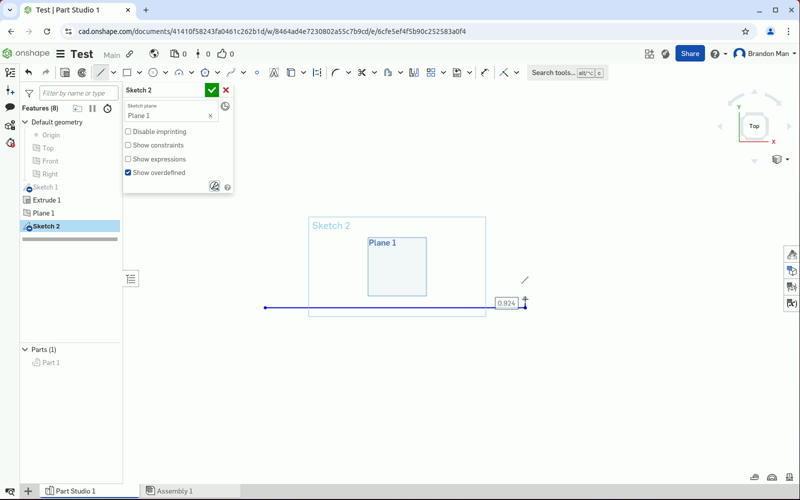
scroll(-6)
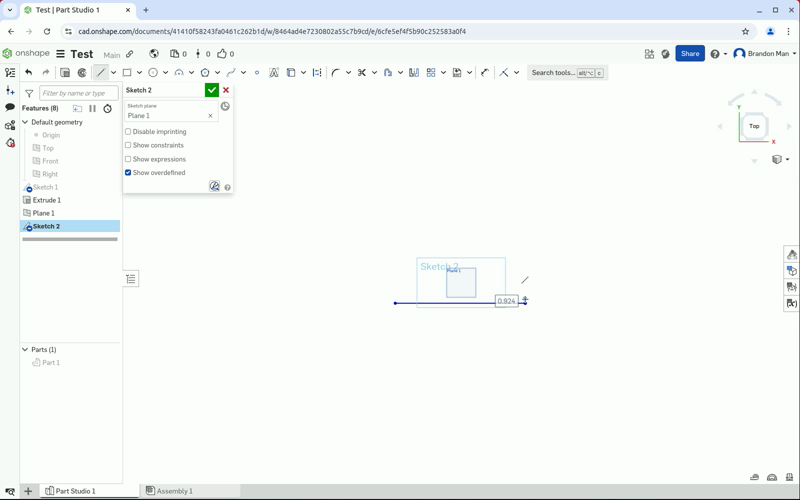
key_up(shift)
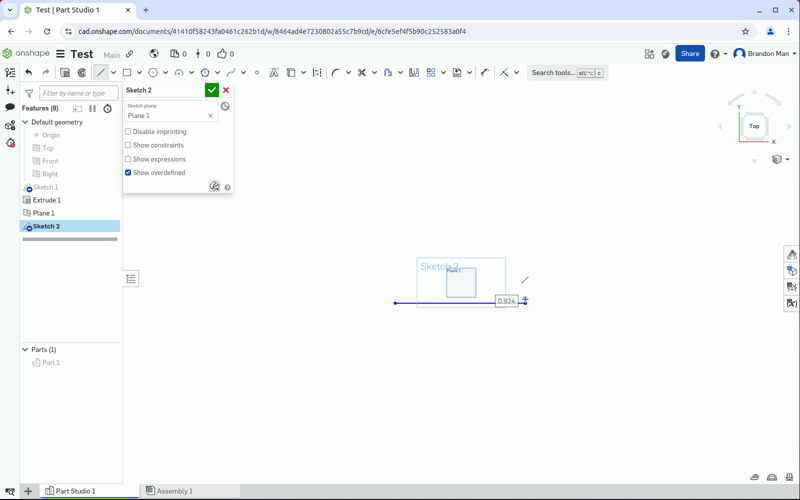
key_down(shift)
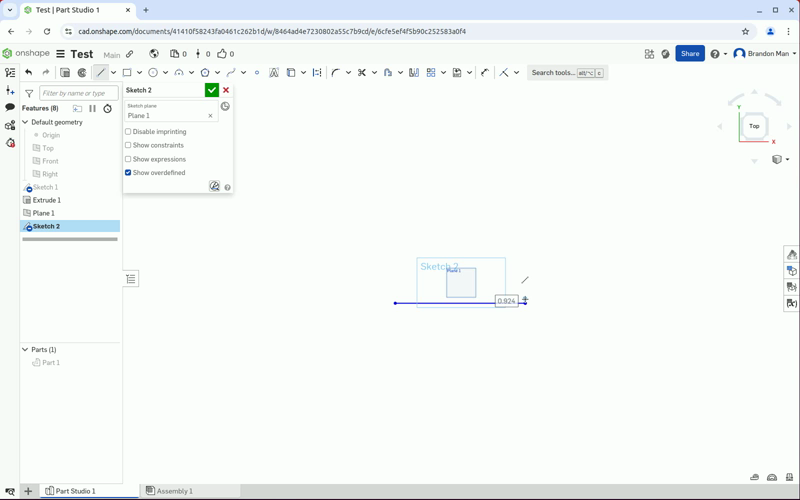
mouse_move(395, 298)
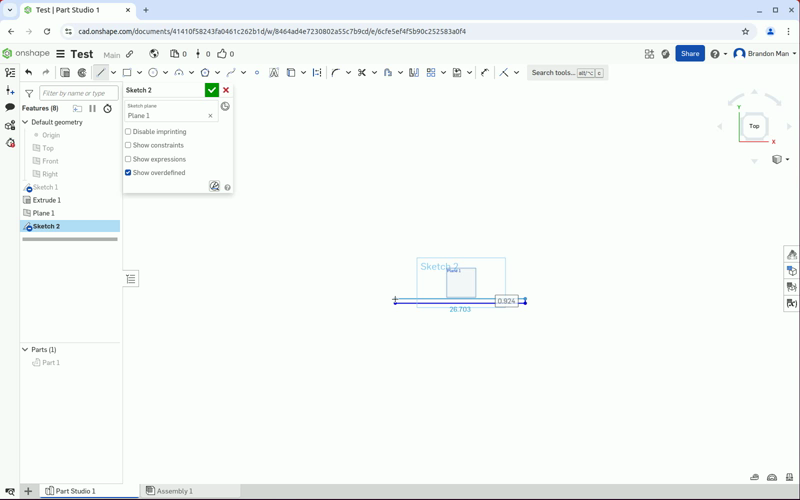
scroll(6)
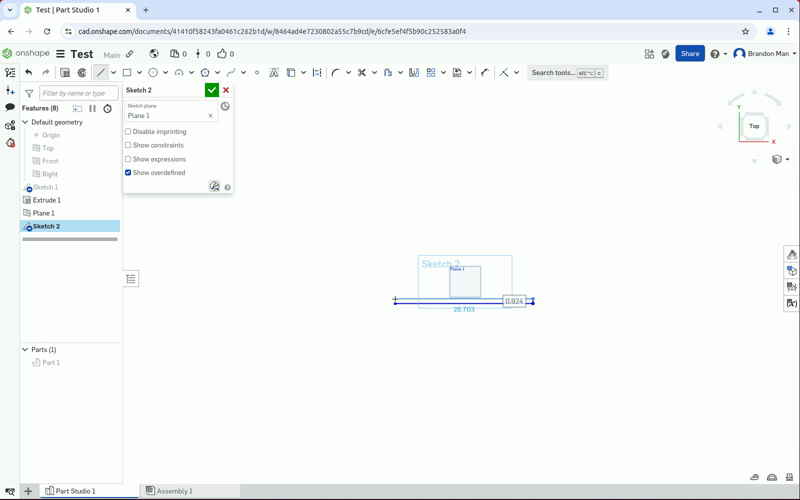
scroll(6)
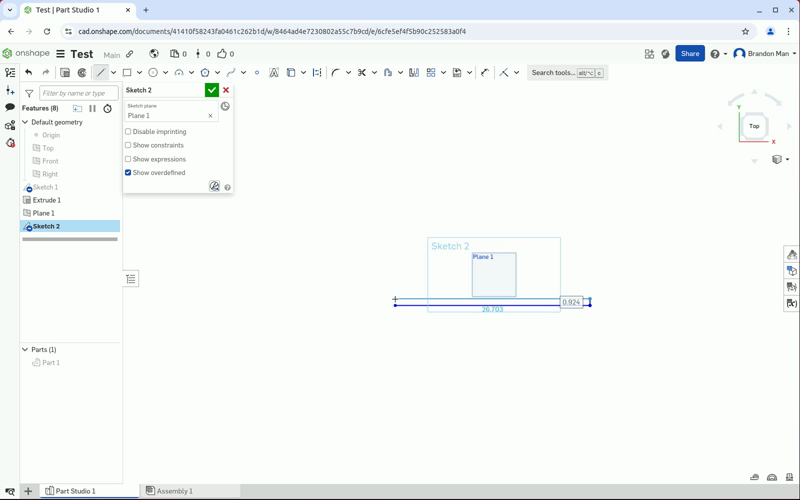
scroll(6)
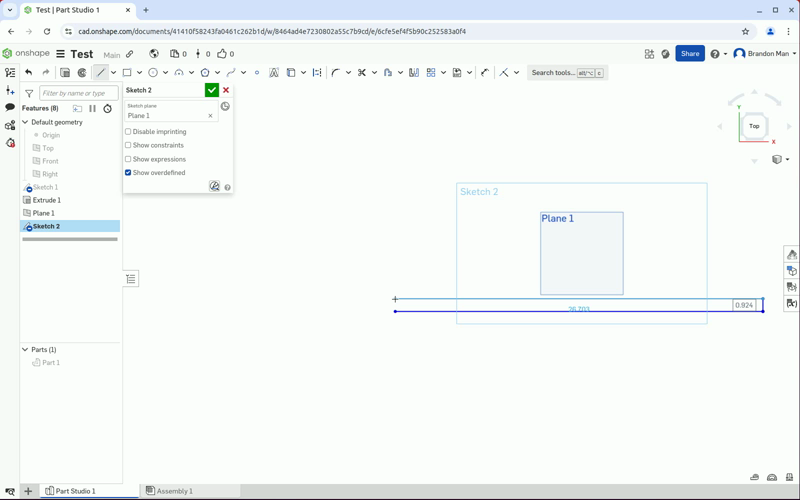
scroll(6)
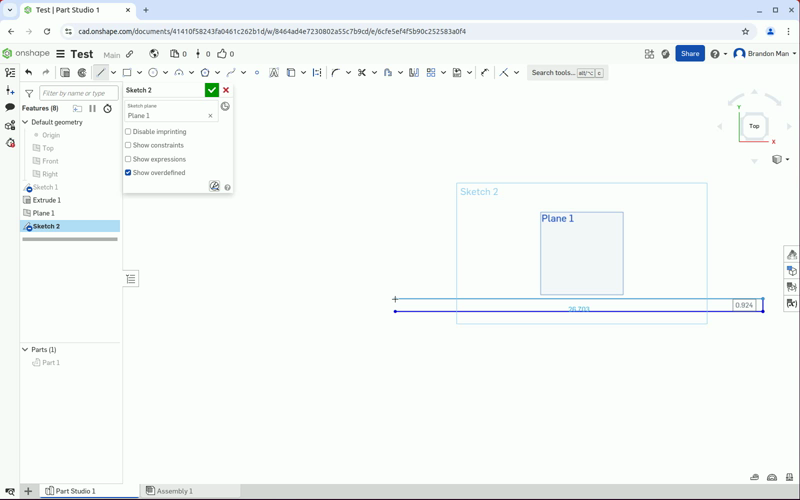
scroll(6)
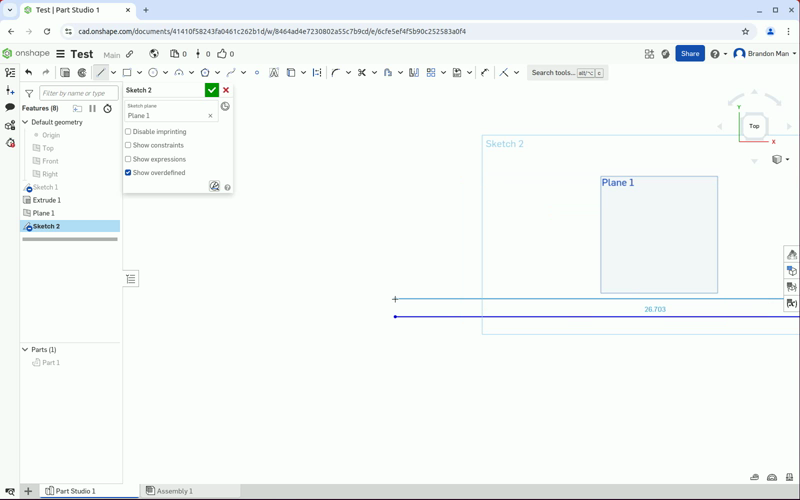
scroll(6)
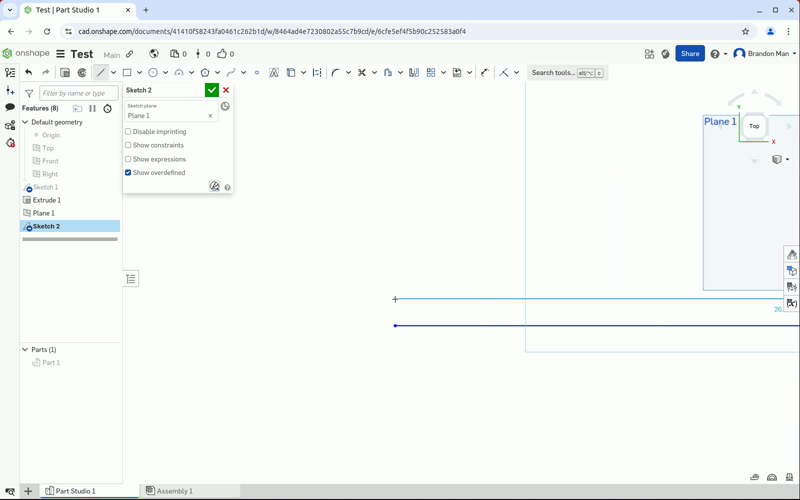
scroll(6)
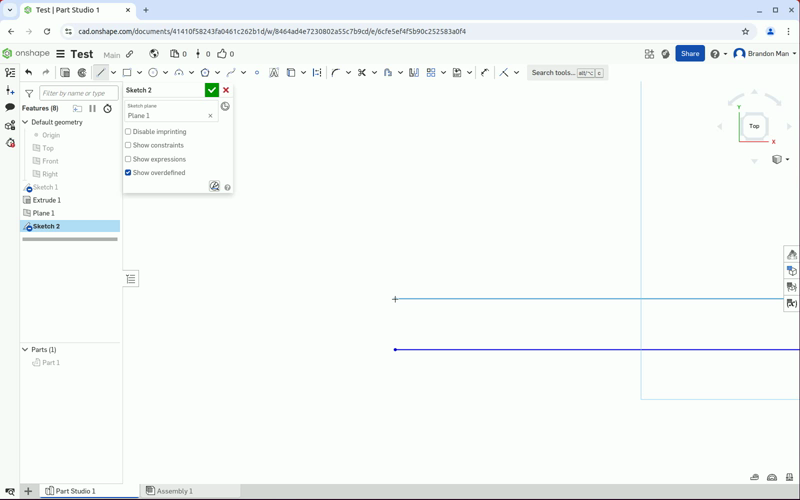
click(395, 298)
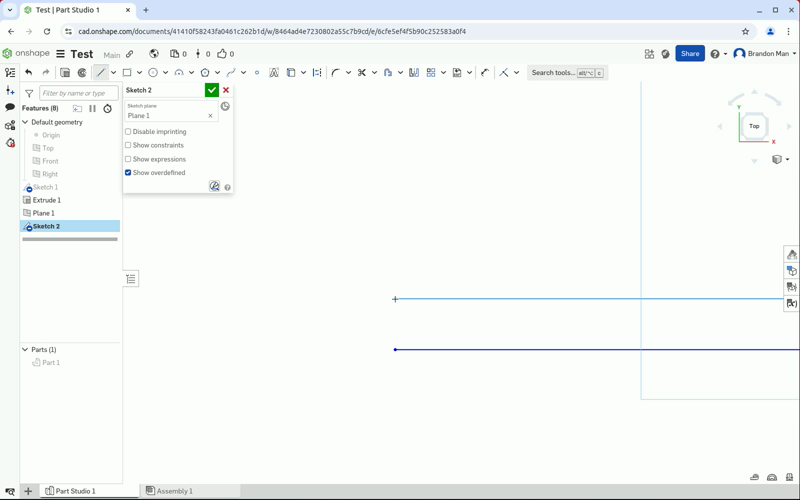
scroll(-6)
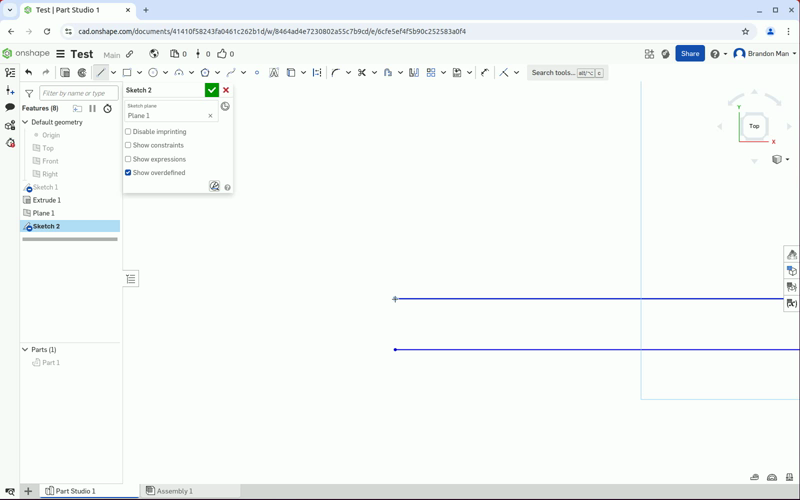
scroll(-6)
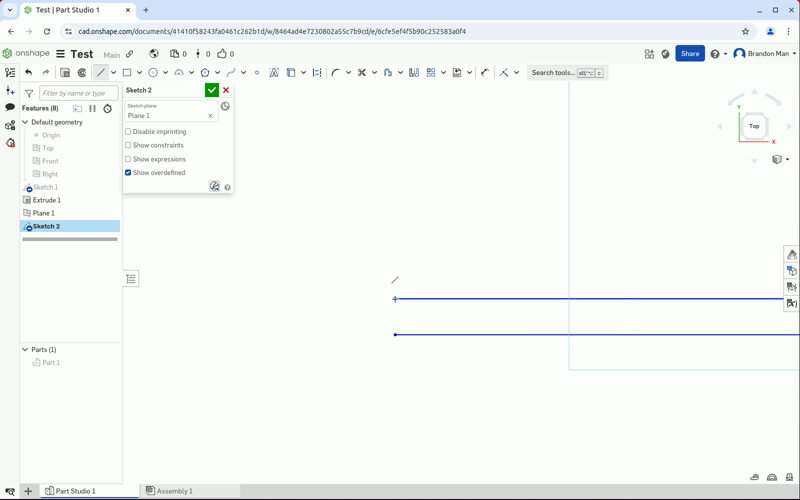
scroll(-6)
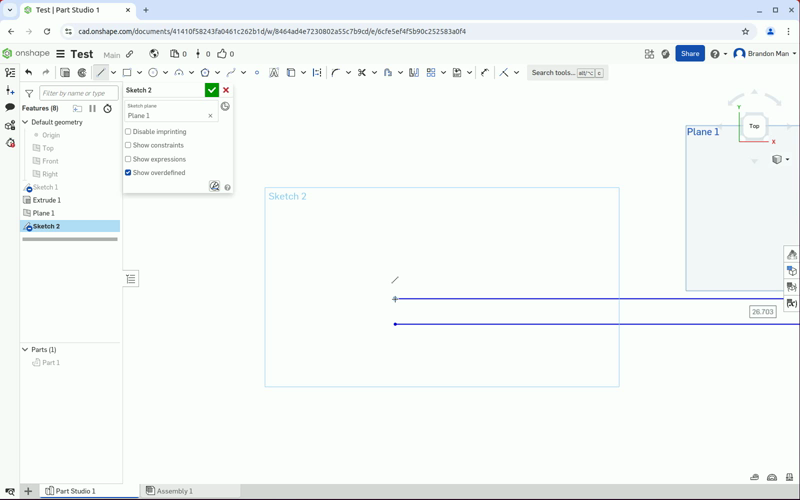
scroll(-6)
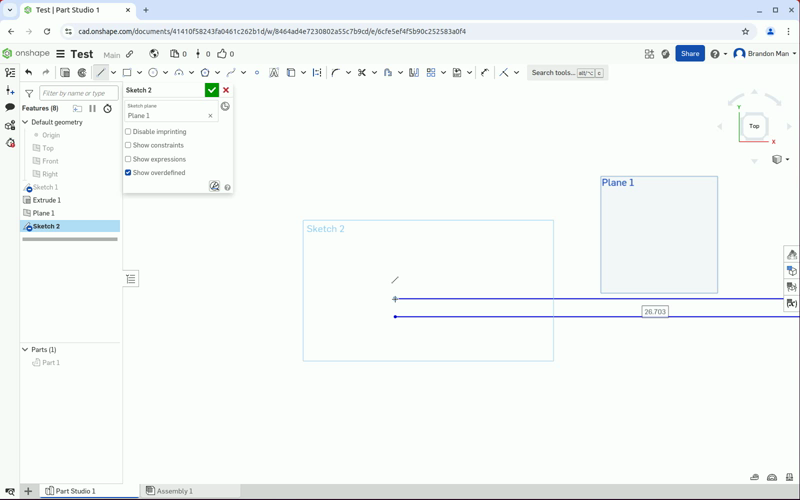
scroll(-6)
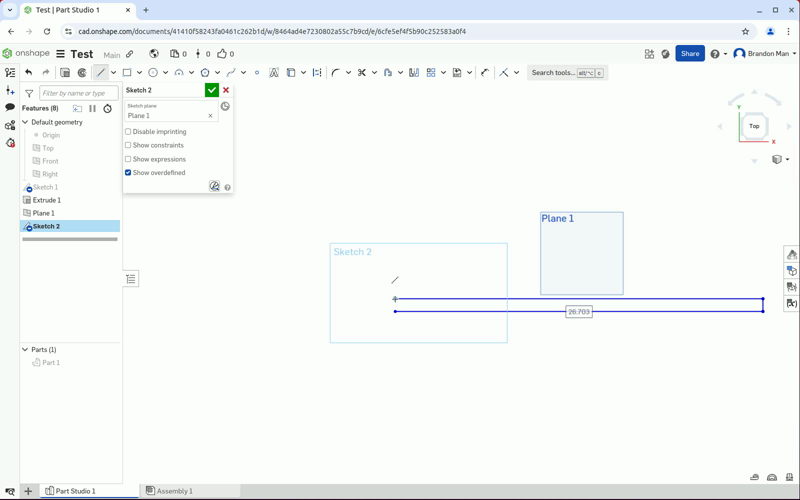
scroll(-6)
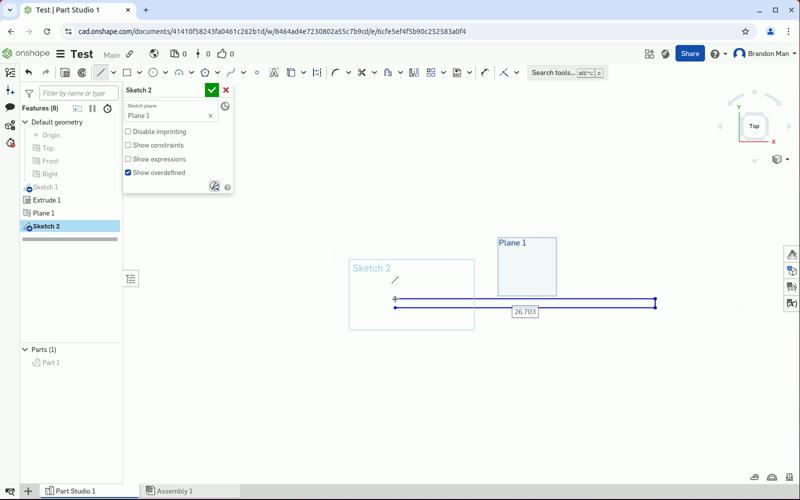
scroll(-6)
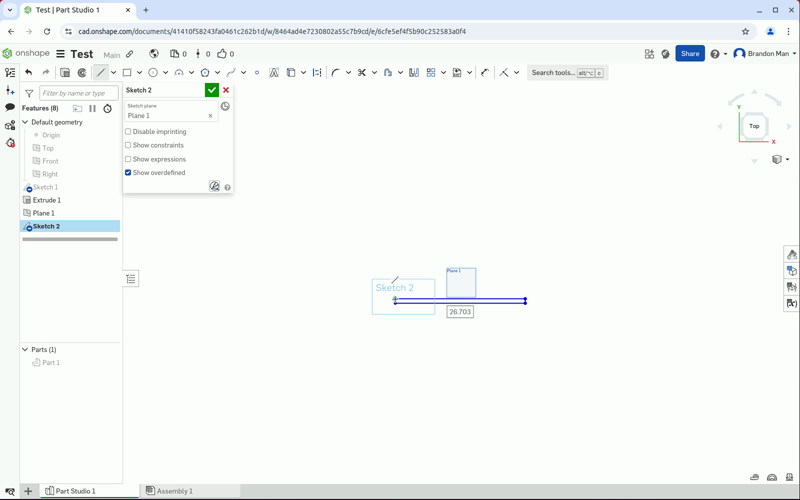
key_up(shift)
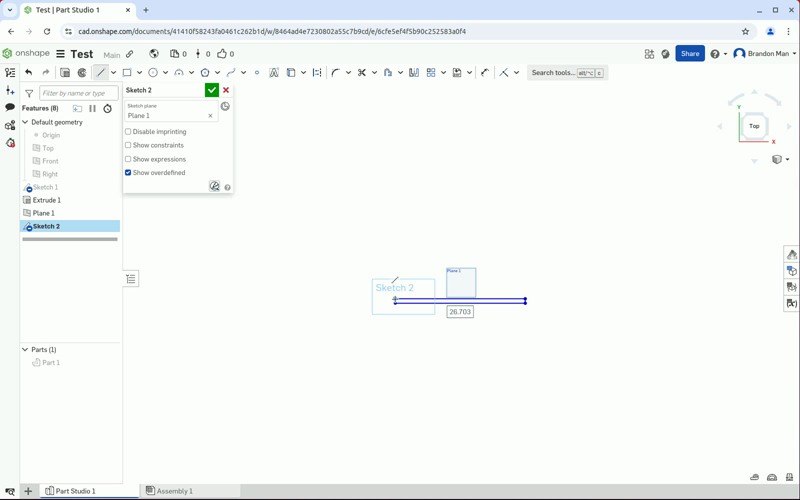
mouse_move(425, 298)
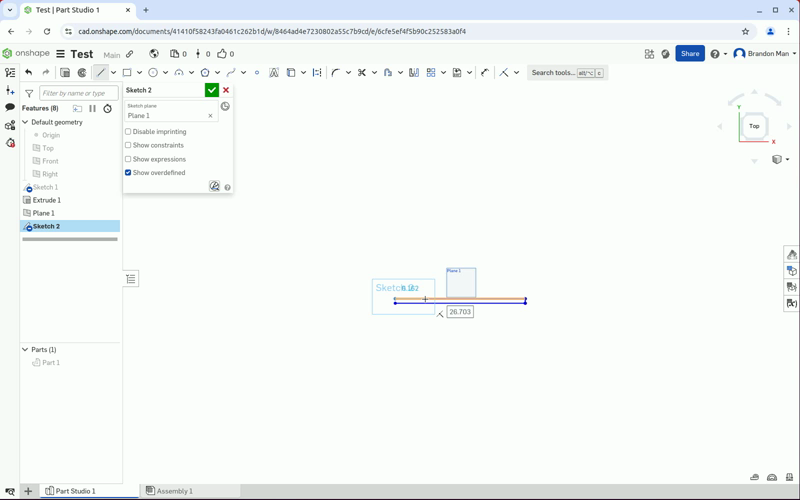
key_down(shift)
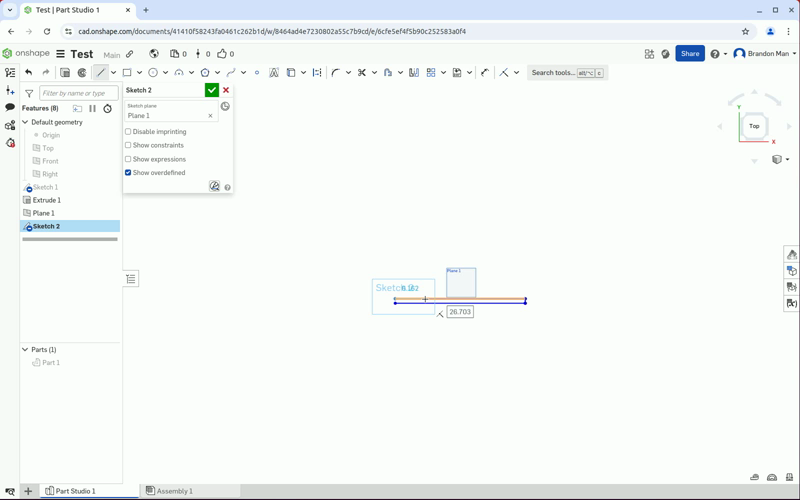
mouse_move(395, 303)
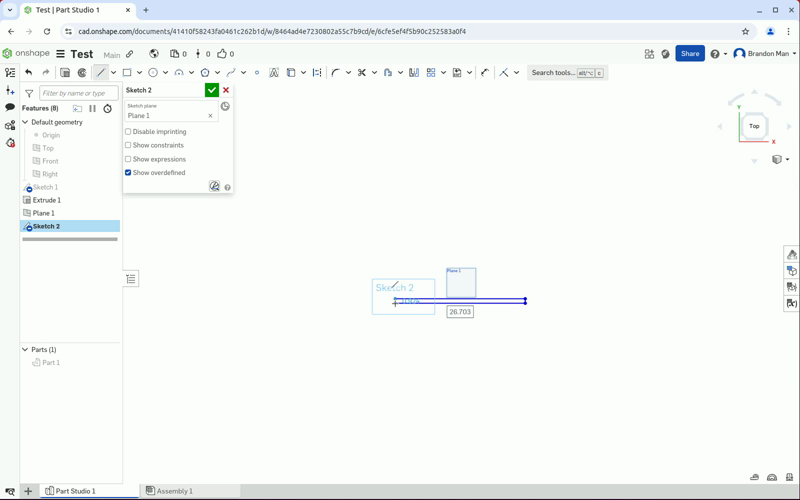
scroll(6)
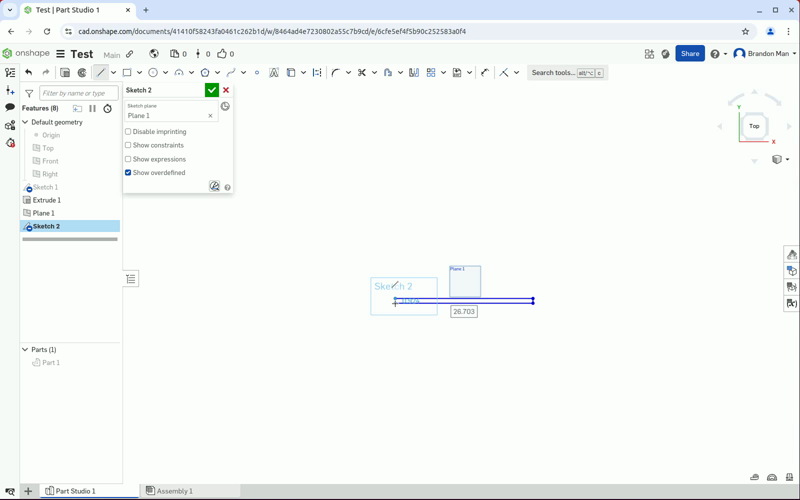
scroll(6)
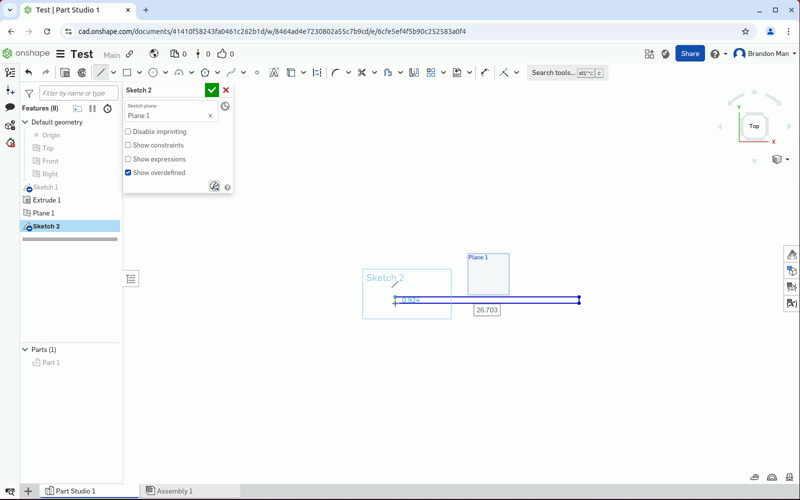
scroll(6)
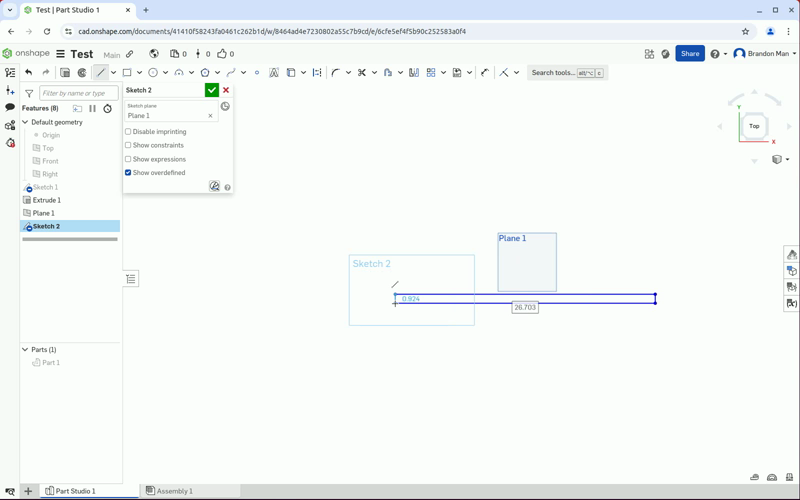
scroll(6)
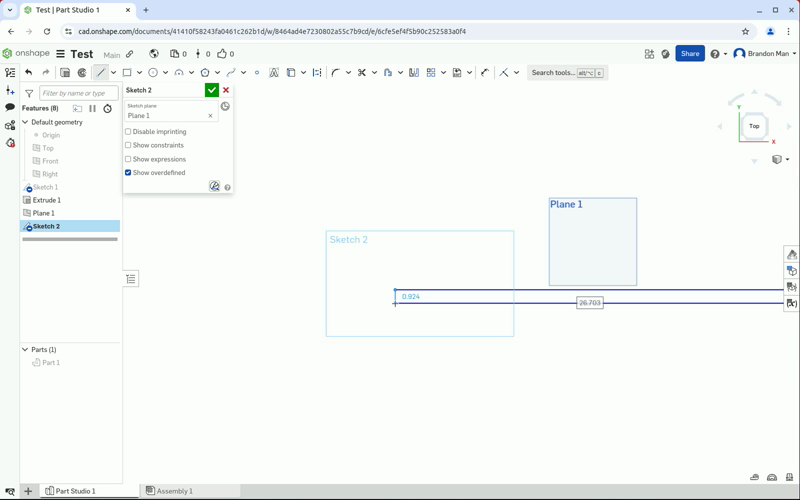
scroll(6)
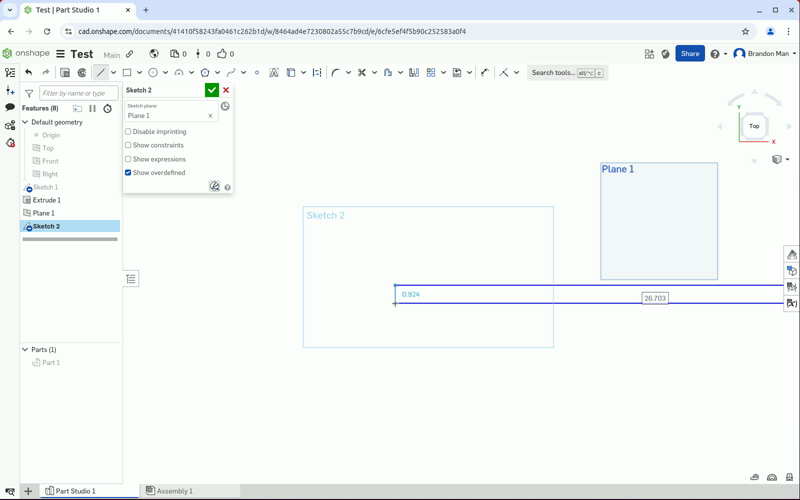
scroll(6)
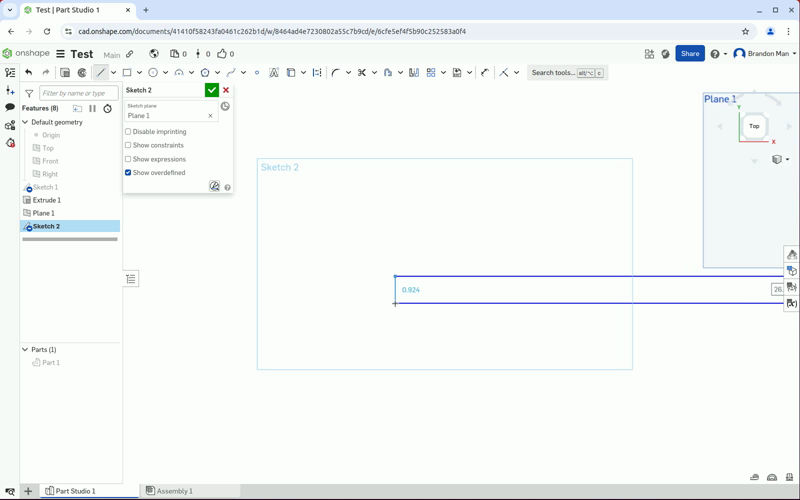
scroll(6)
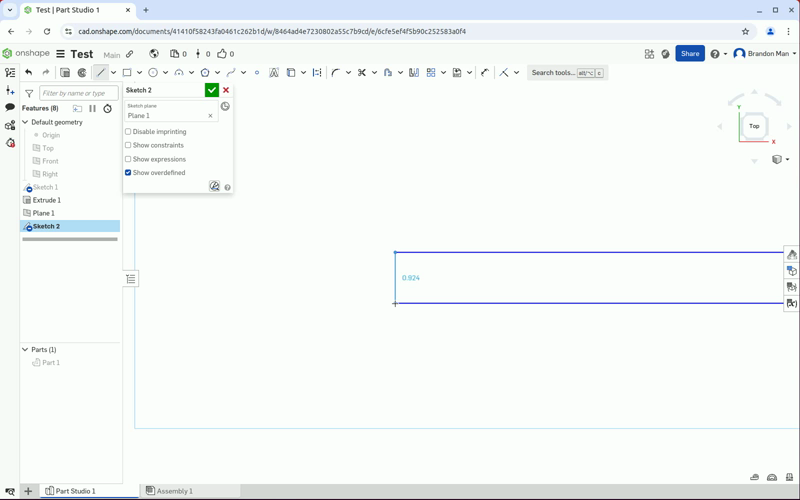
key_up(shift)
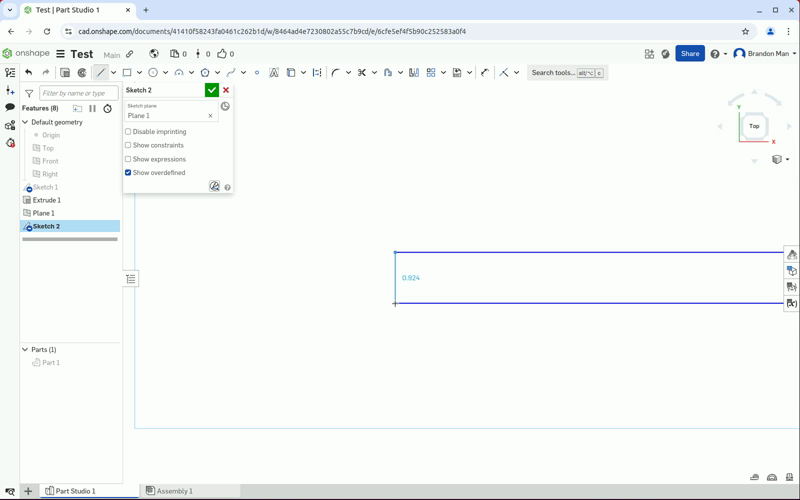
click(395, 303)
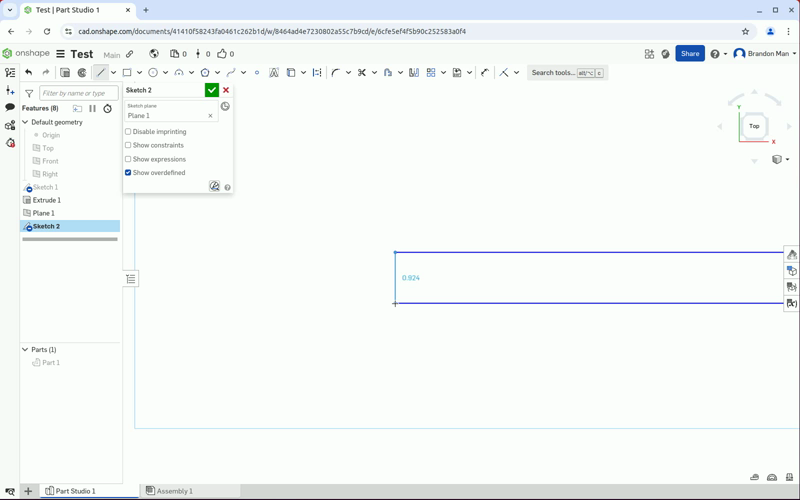
scroll(-6)
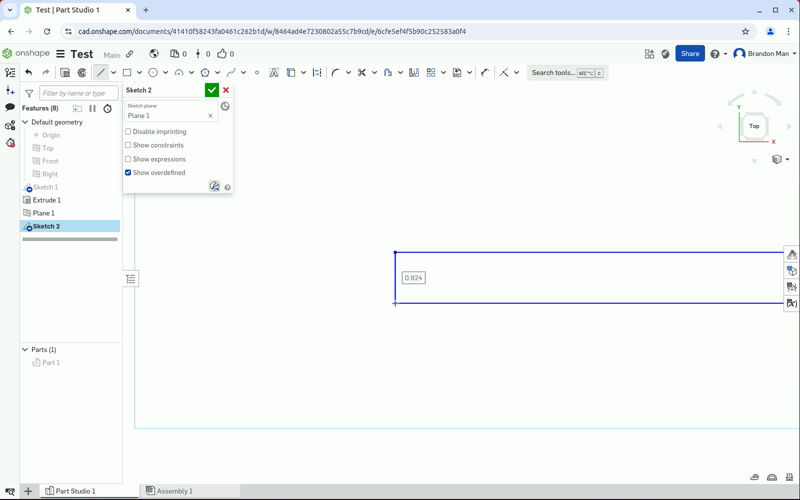
scroll(-6)
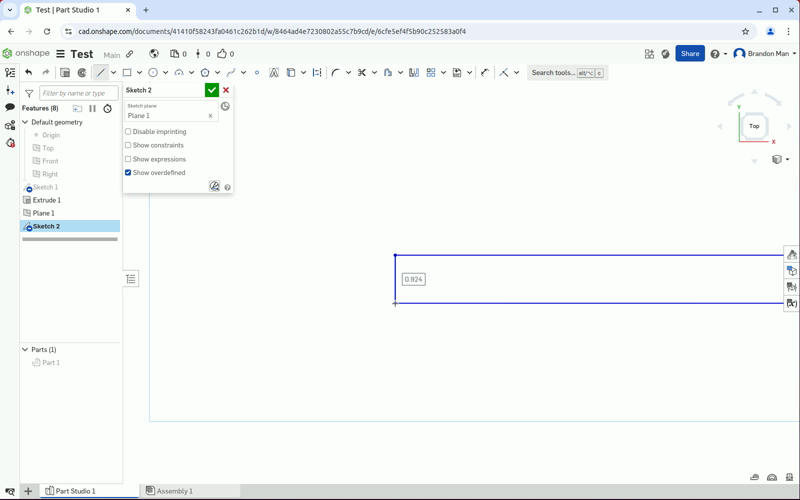
scroll(-6)
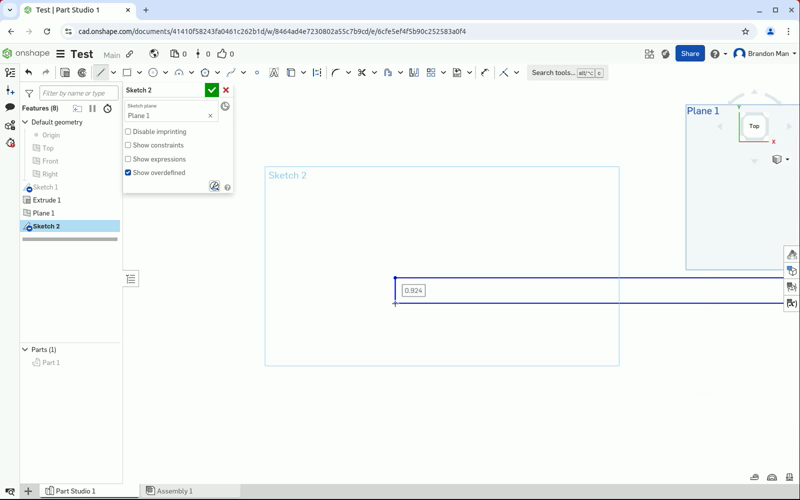
scroll(-6)
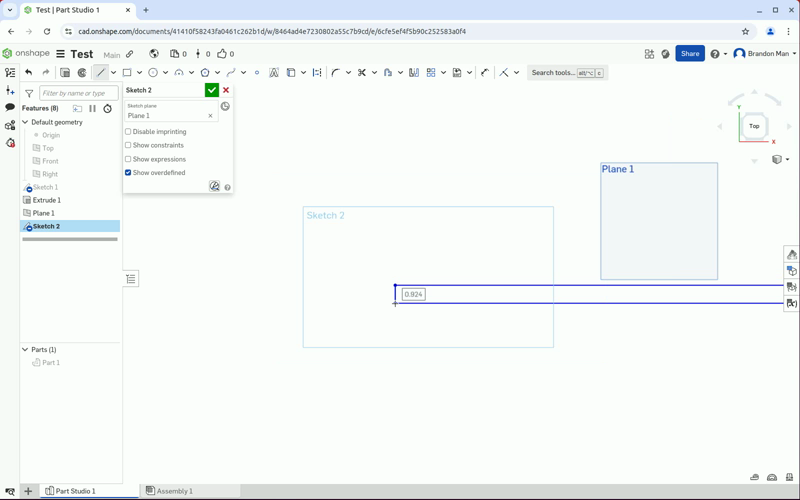
scroll(-6)
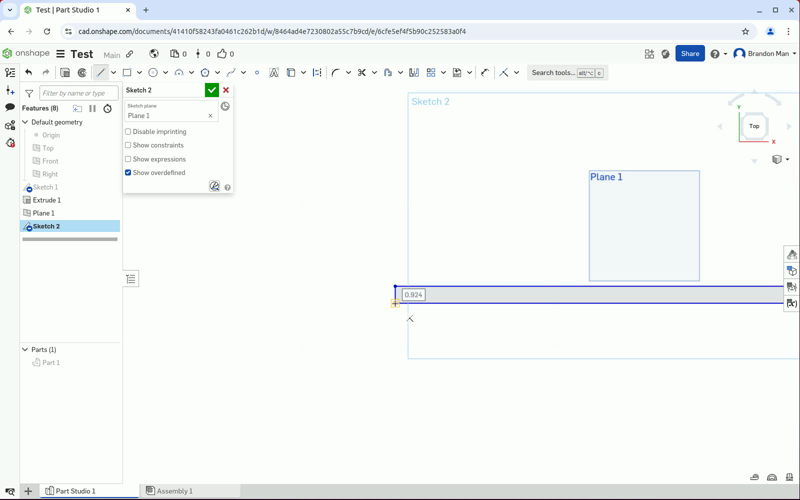
scroll(-6)
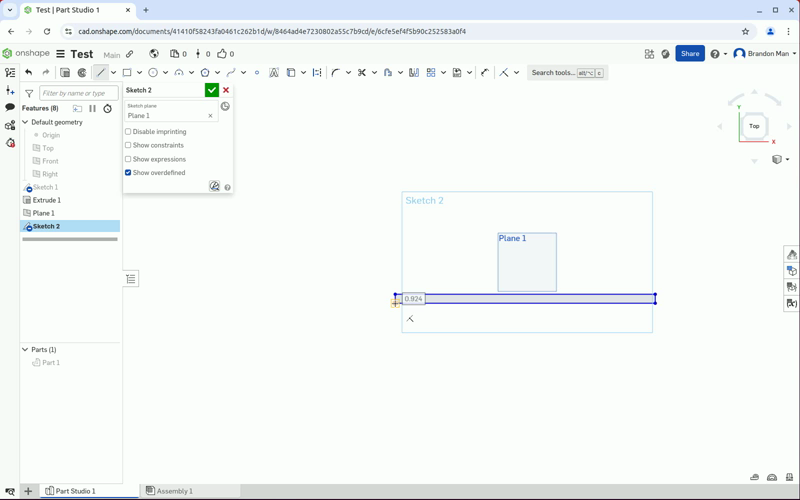
scroll(-6)
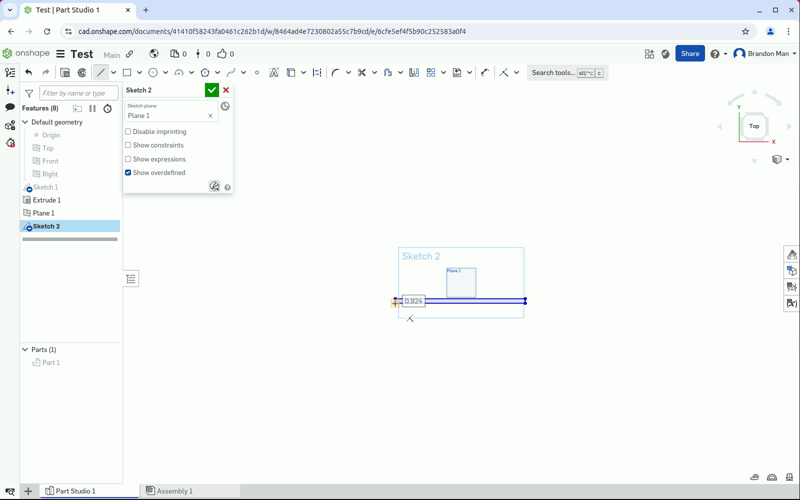
key(esc)
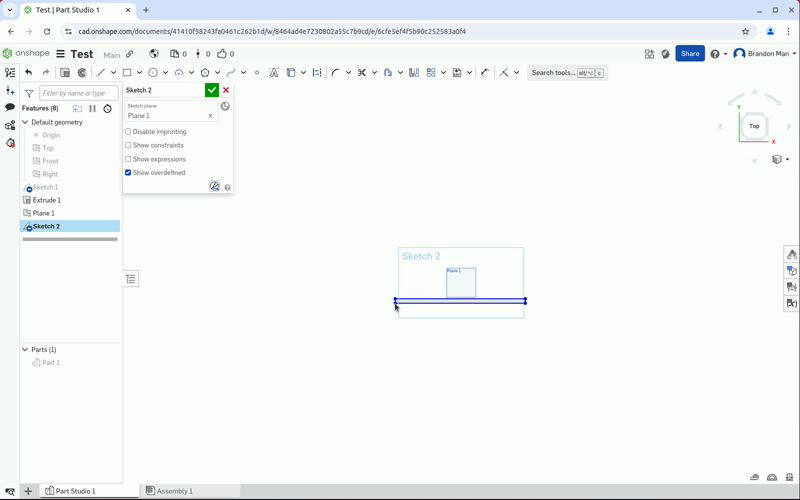
mouse_move(522, 301)
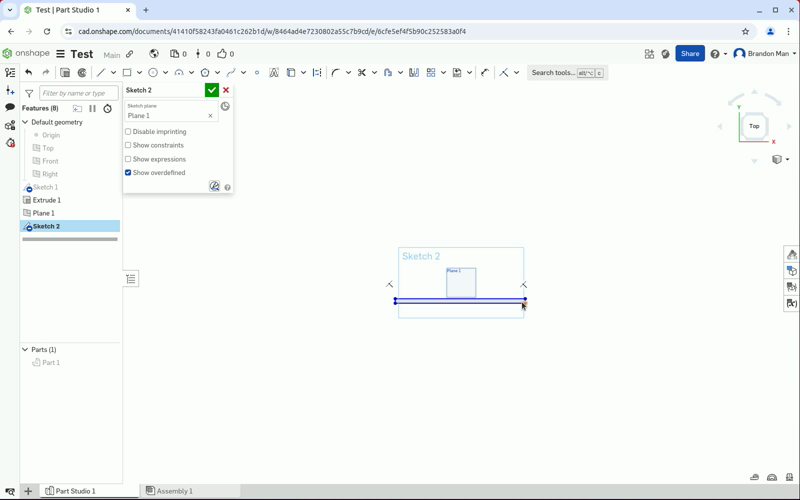
scroll(6)
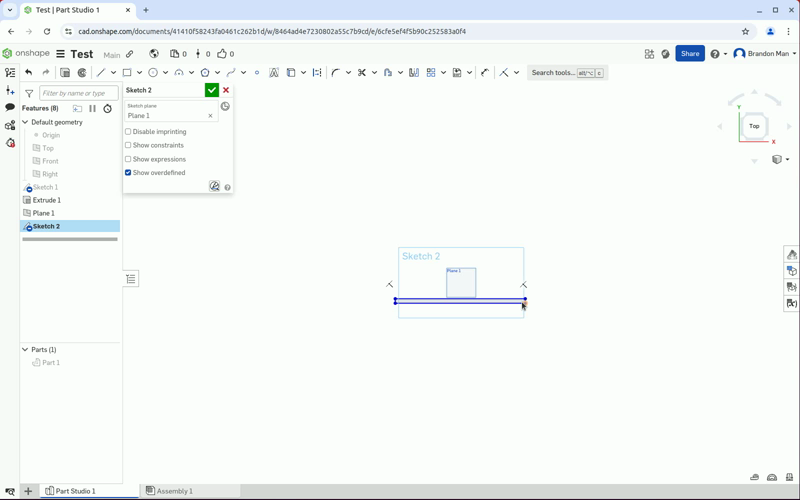
scroll(6)
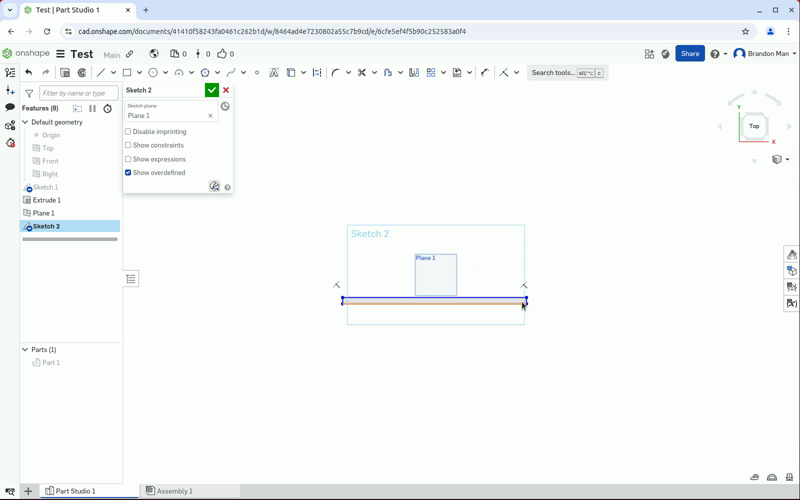
scroll(6)
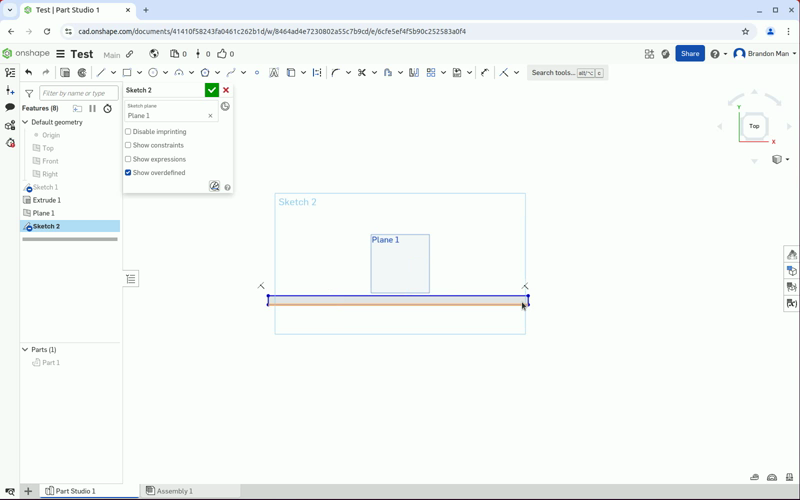
scroll(6)
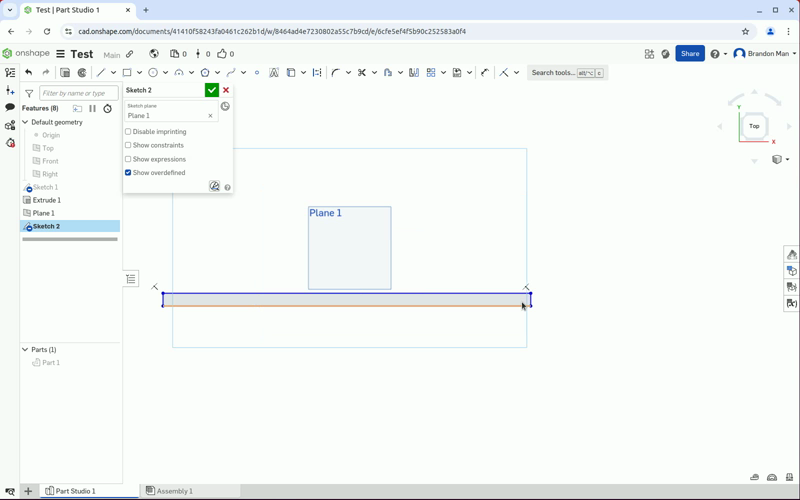
scroll(6)
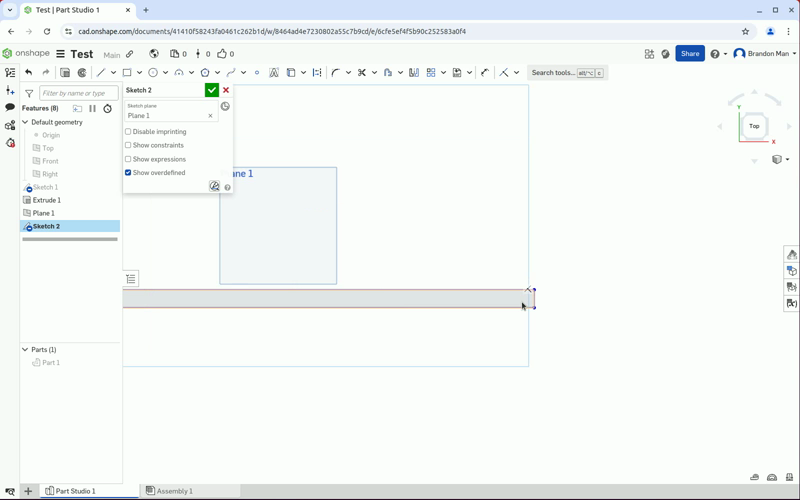
scroll(6)
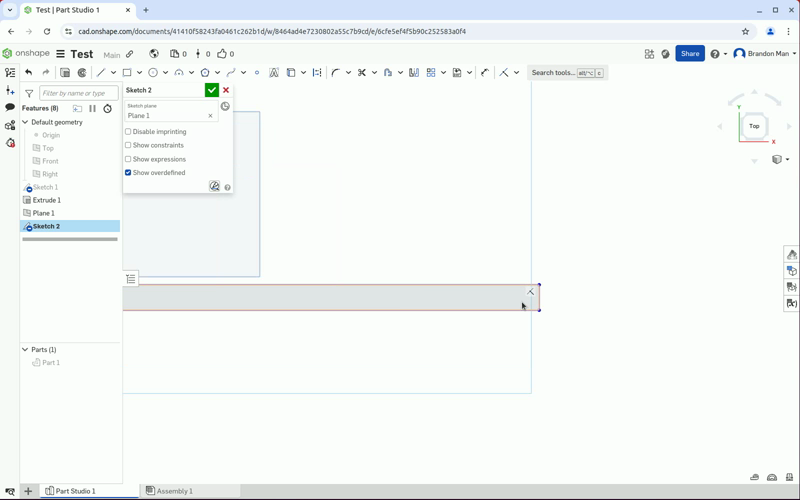
scroll(6)
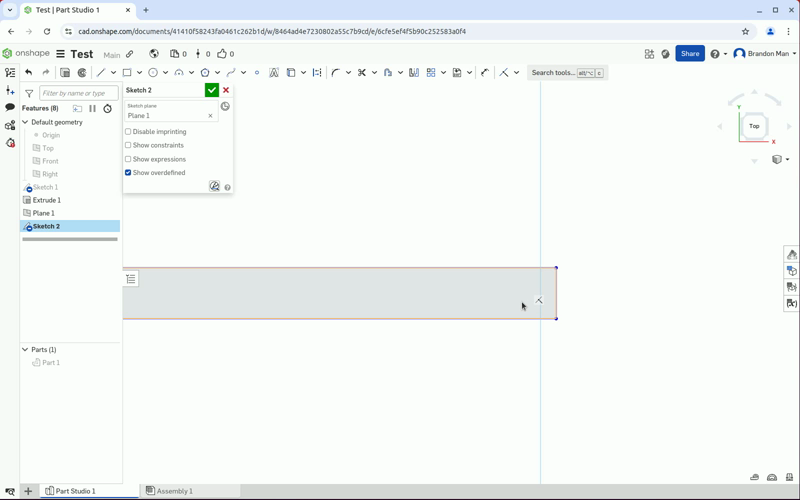
click(522, 301)
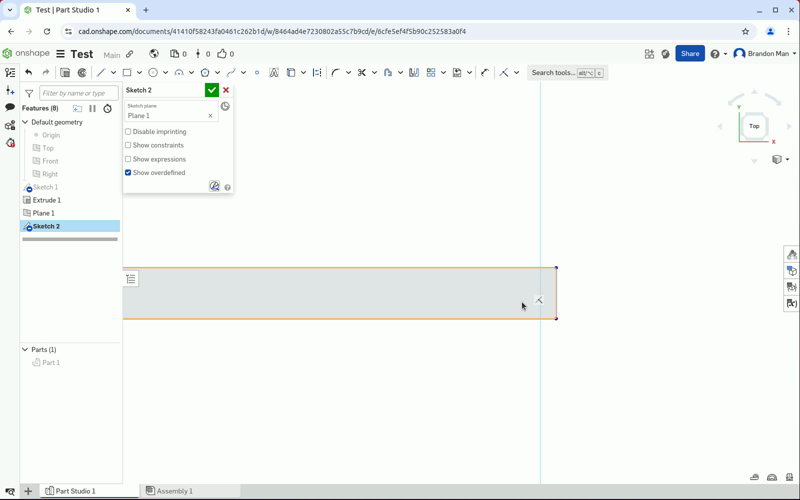
scroll(-6)
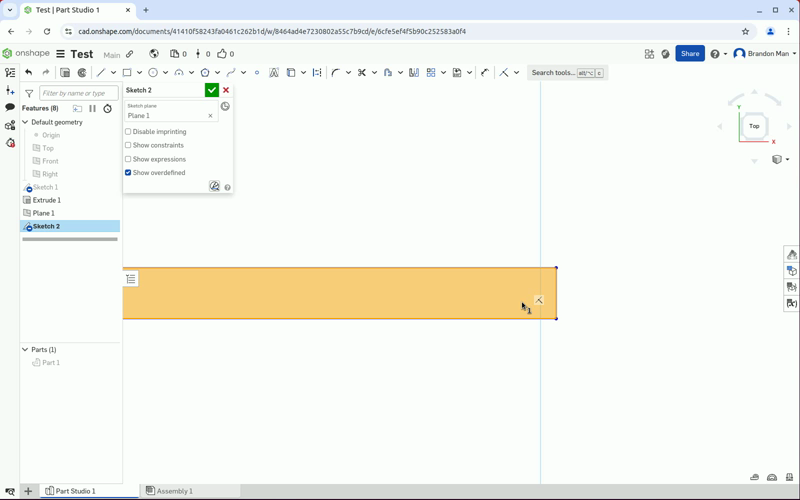
scroll(-6)
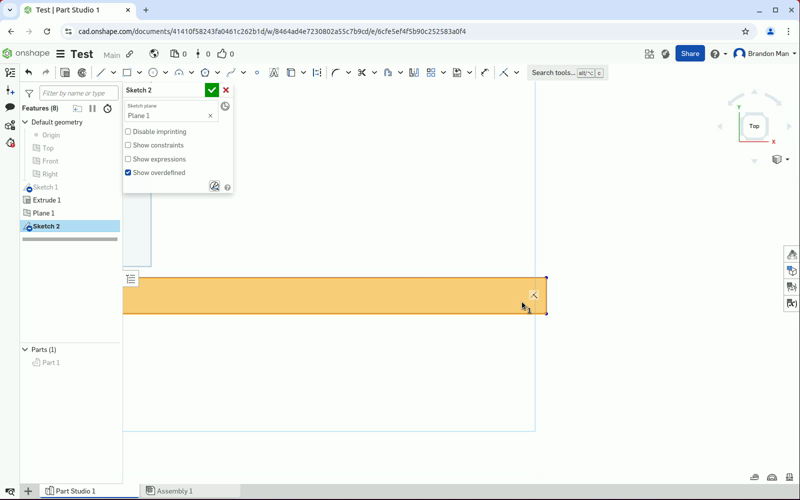
scroll(-6)
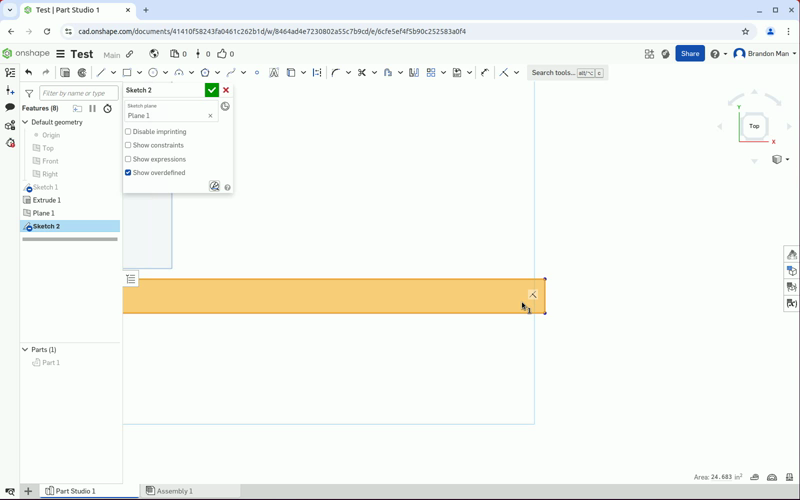
scroll(-6)
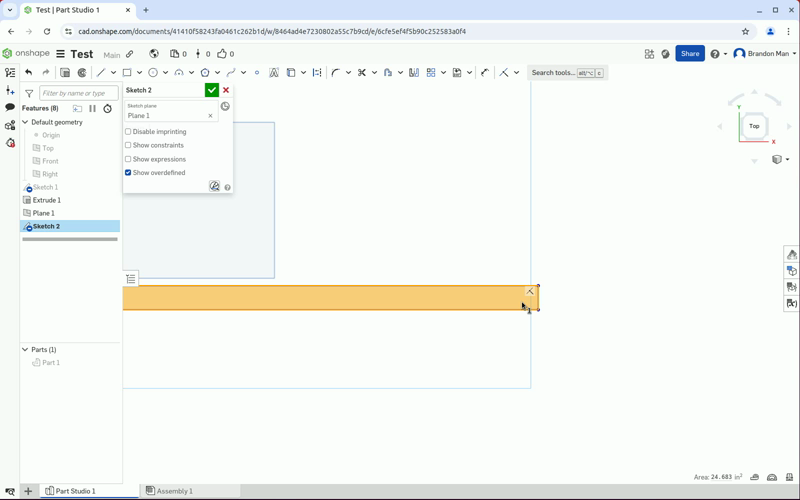
scroll(-6)
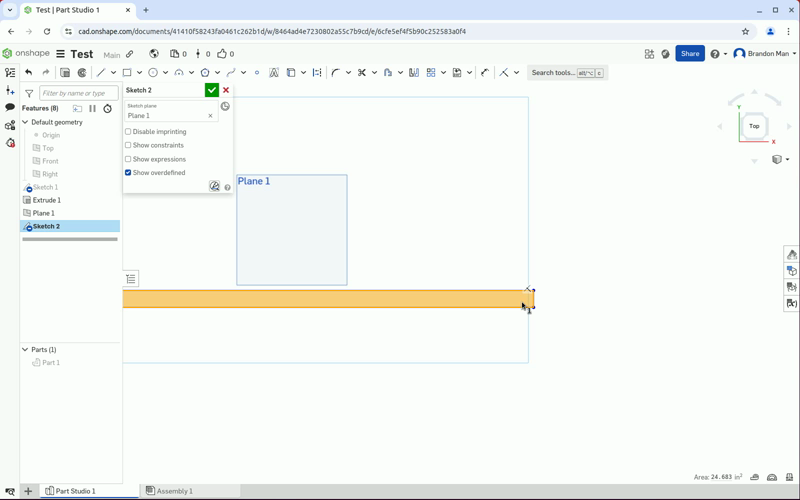
scroll(-6)
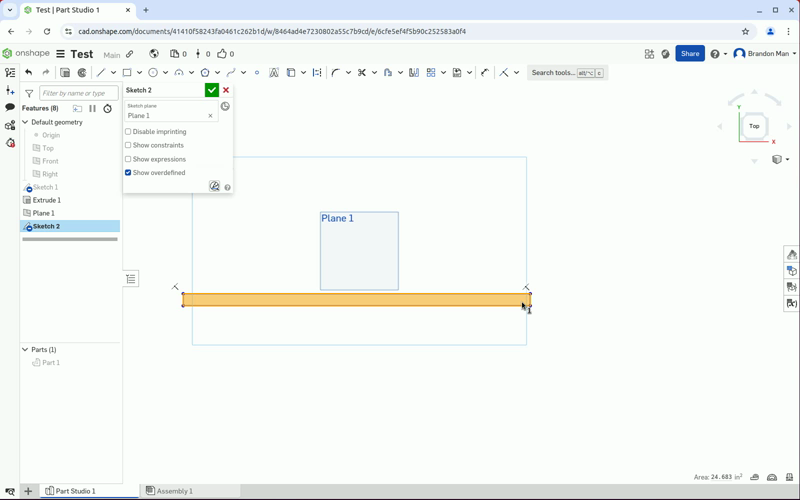
scroll(-6)
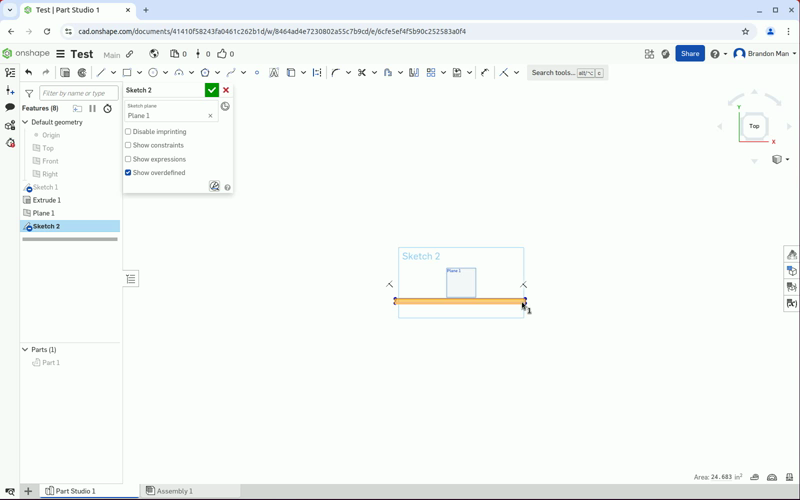
mouse_move(73, 352)
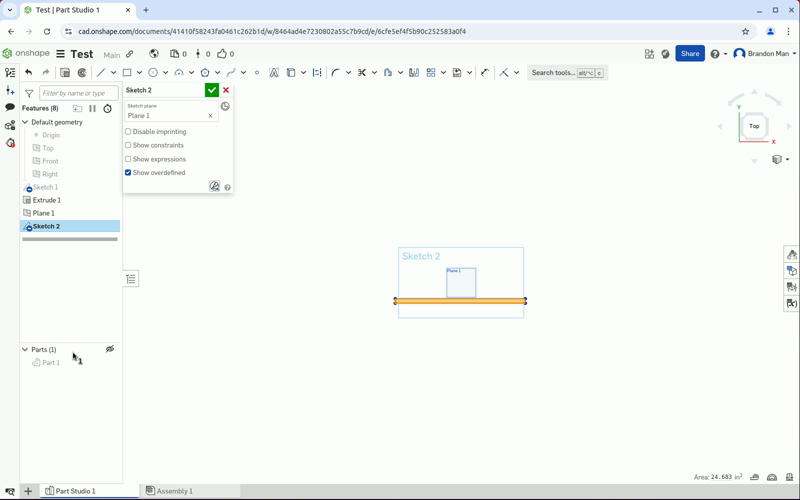
key(shift+y)
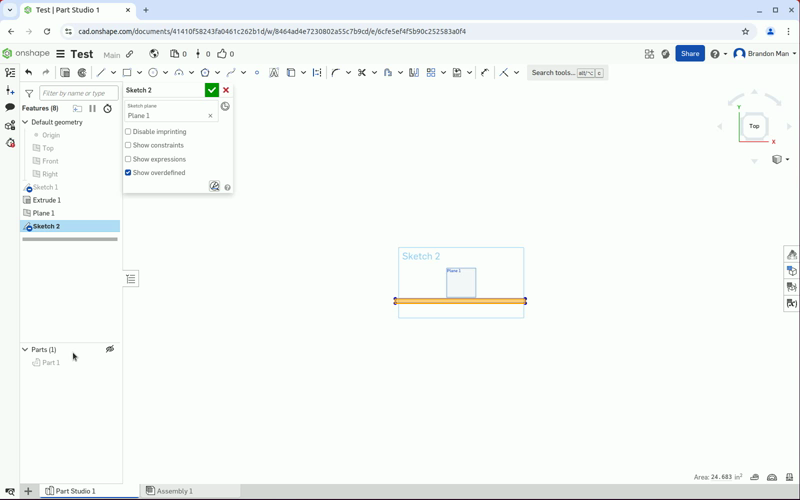
key(shift+e)
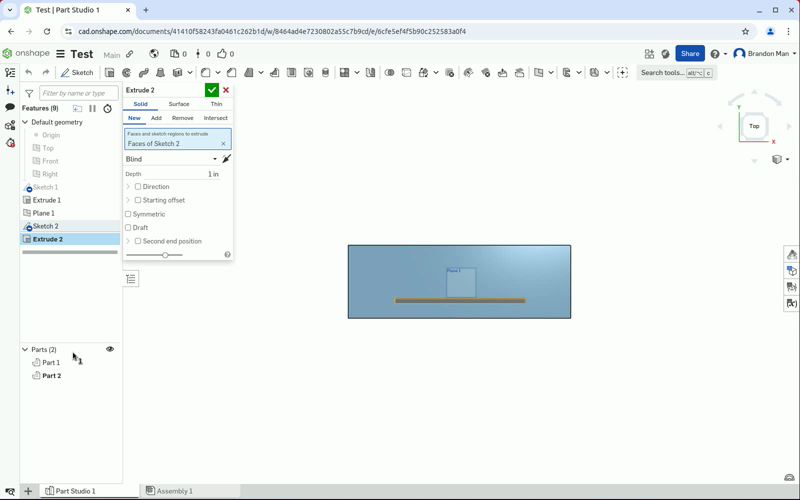
mouse_move(143, 106)
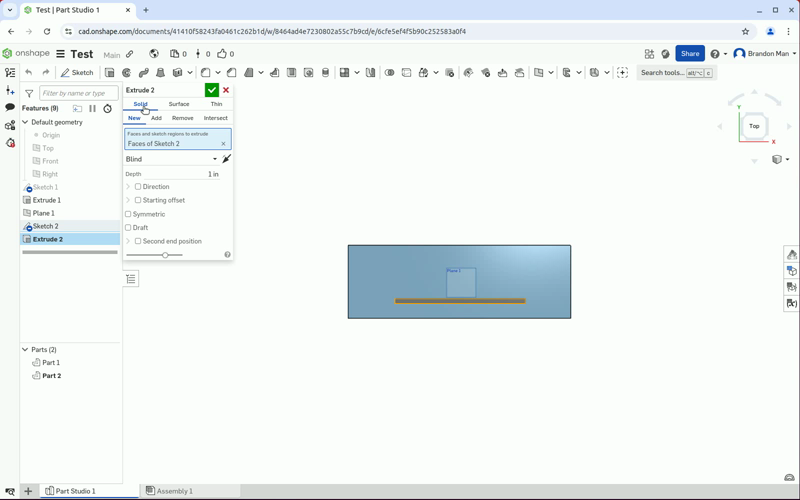
click(143, 106)
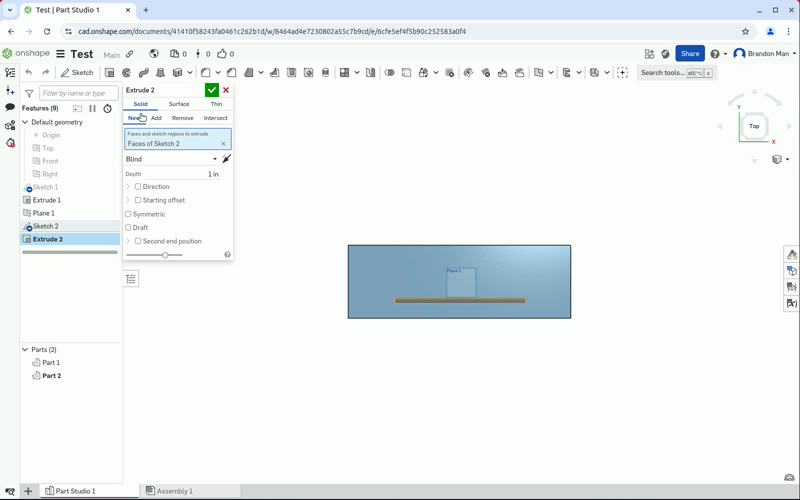
mouse_move(137, 120)
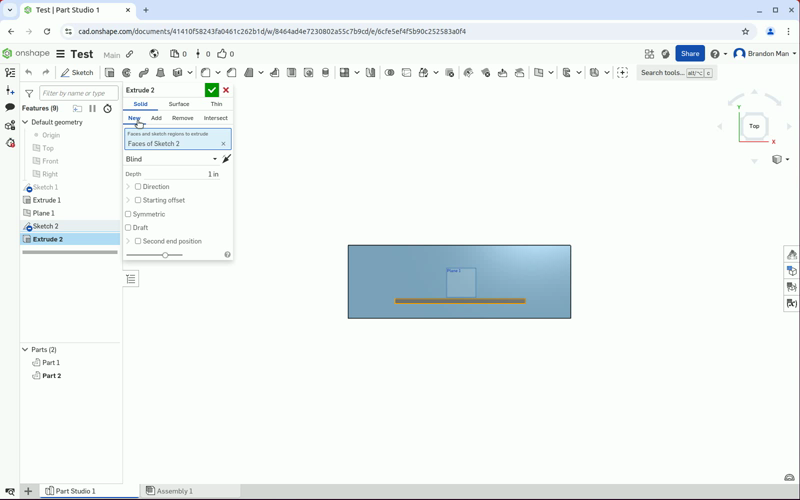
click(137, 120)
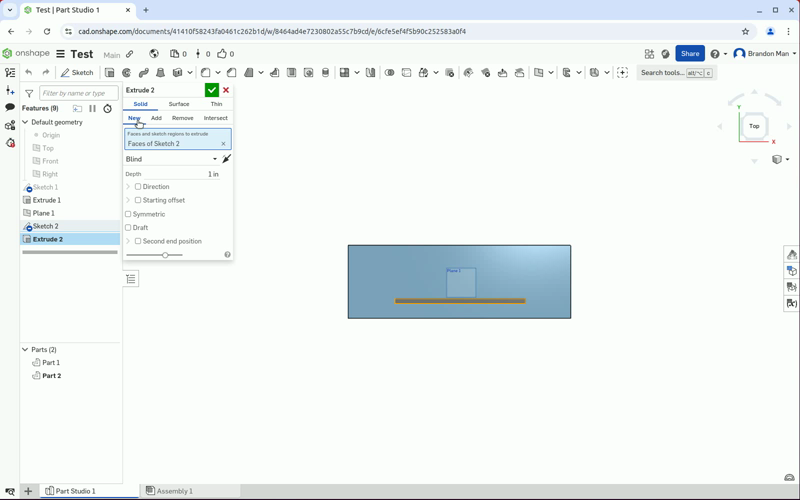
key(tab, 4)
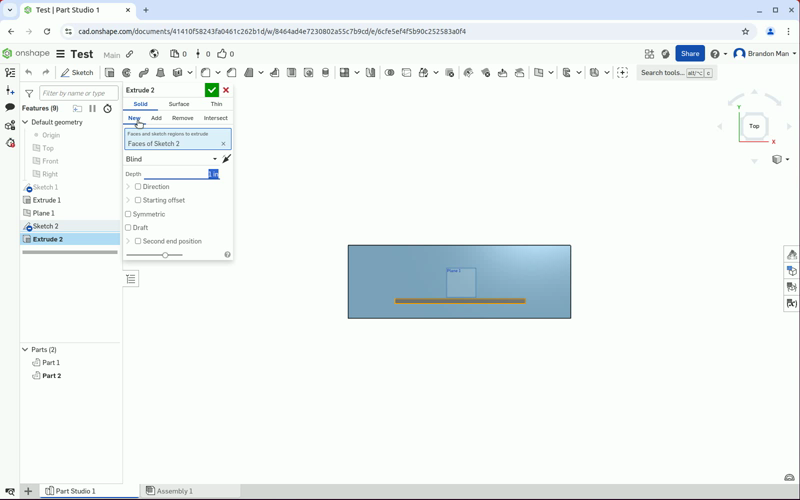
text(0.241)
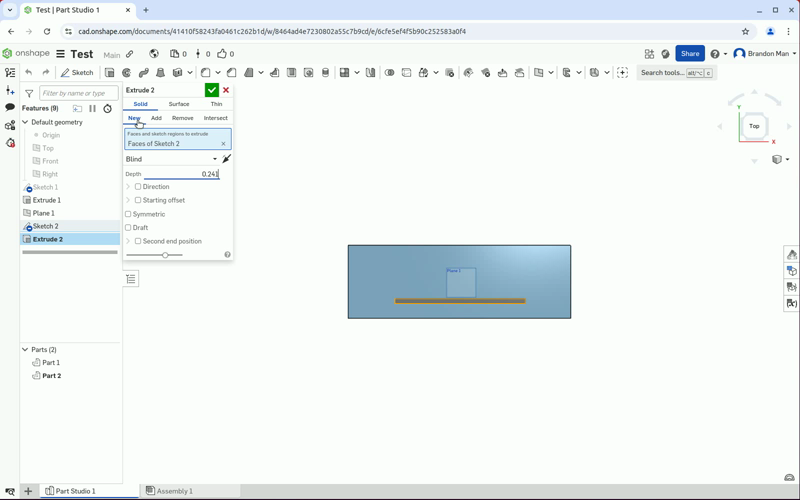
key(enter)
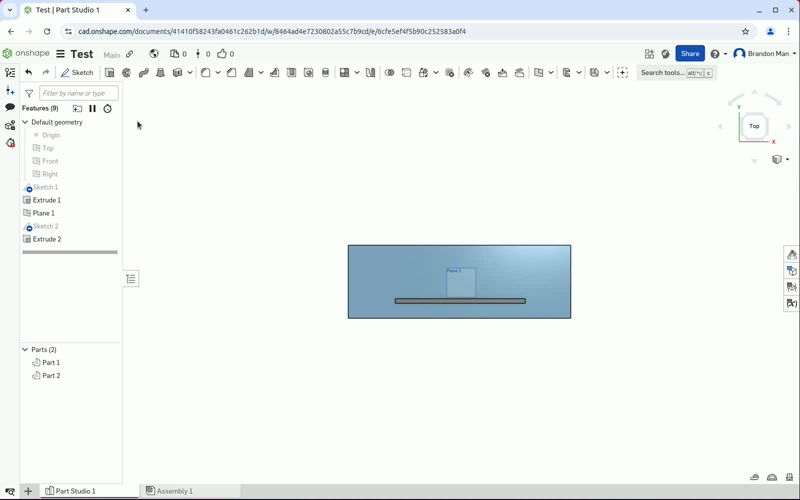
key(shift+h)
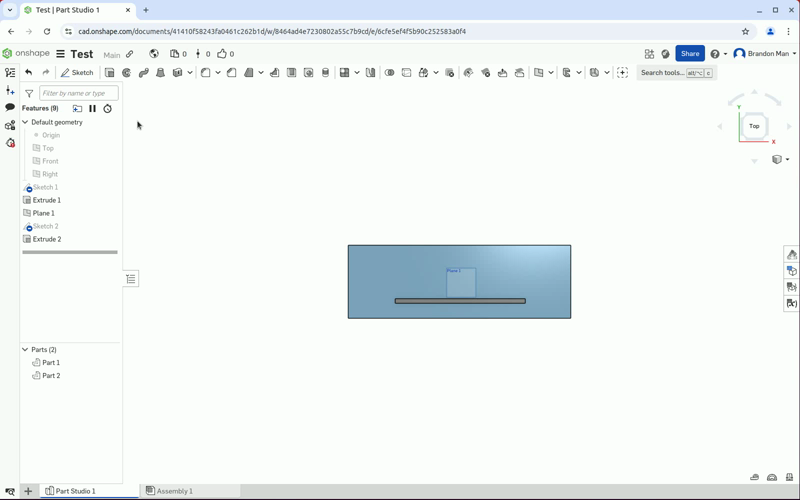
key(shift+h)
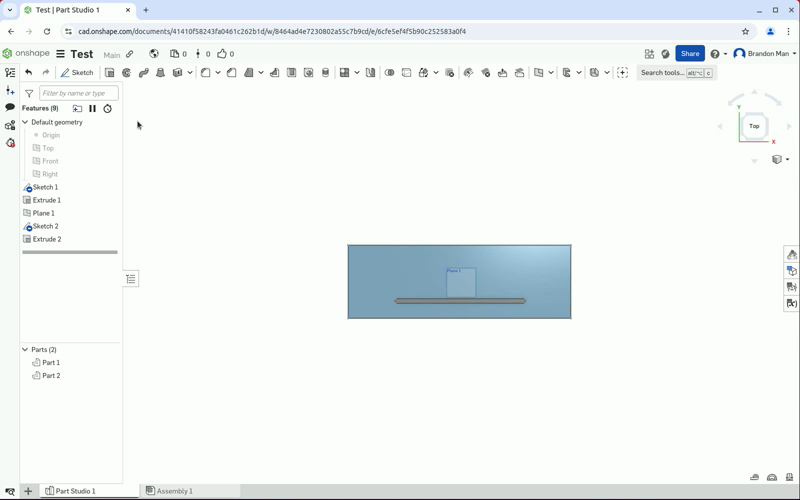
key(shift+7)
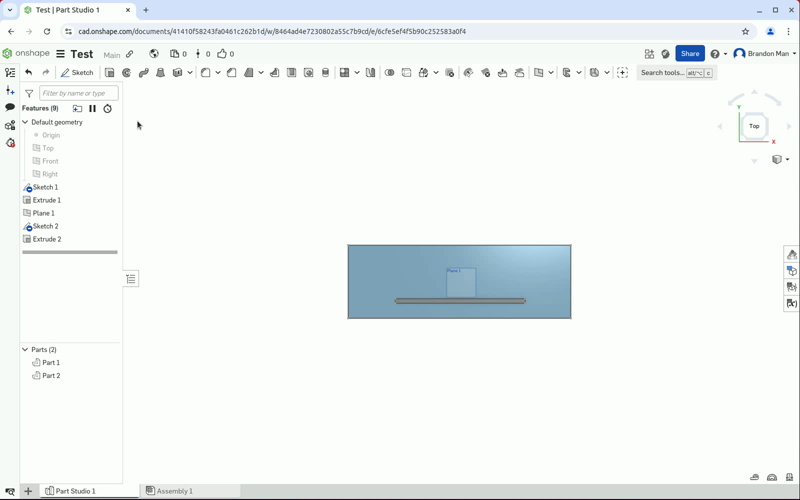
key(up, 3)
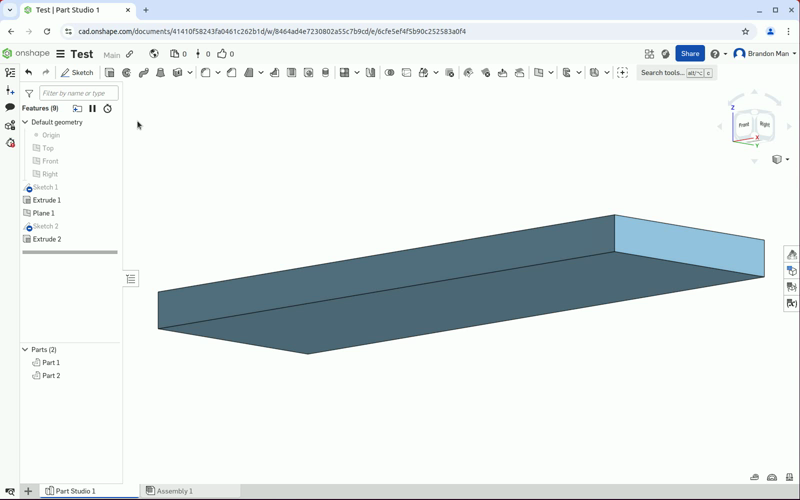
key(left, 3)
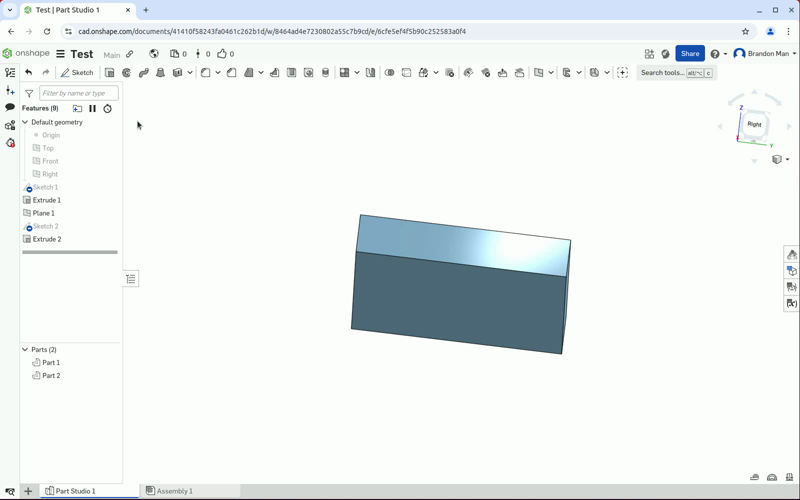
key(right, 3)
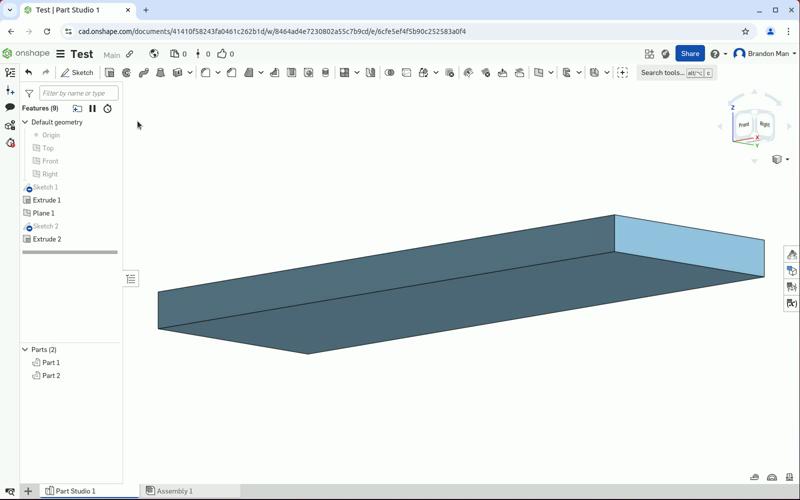
key(down, 3)
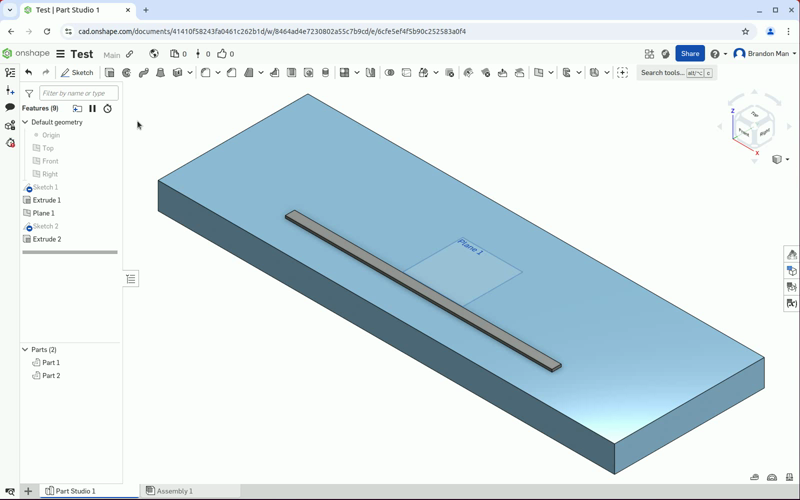
mouse_move(73, 189)
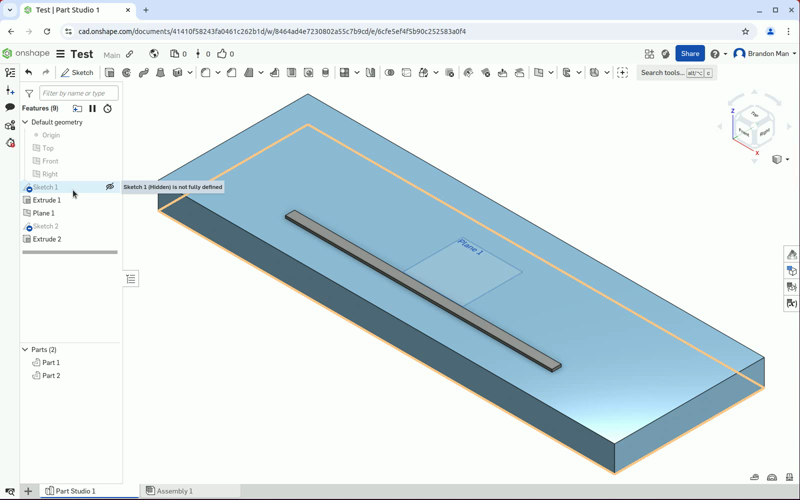
click(73, 189)